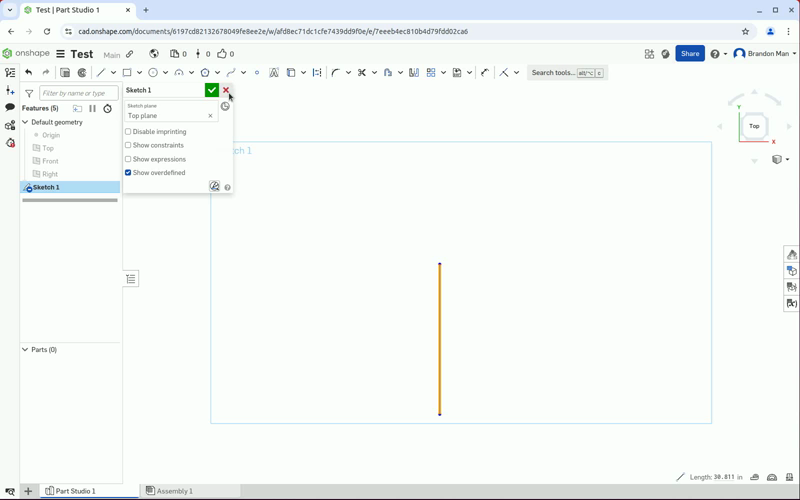
key(shift+h)
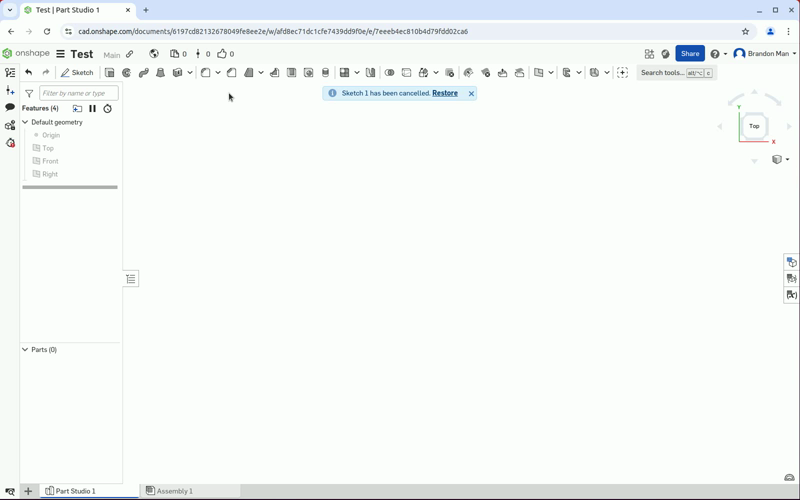
mouse_move(73, 352)
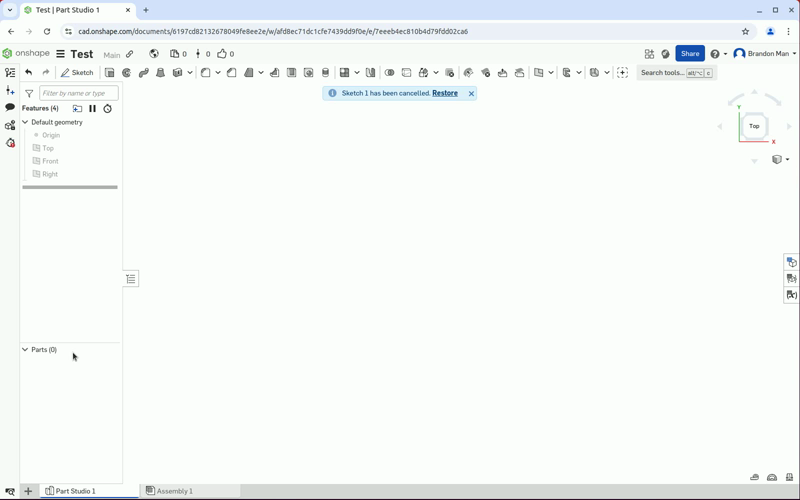
key(y)
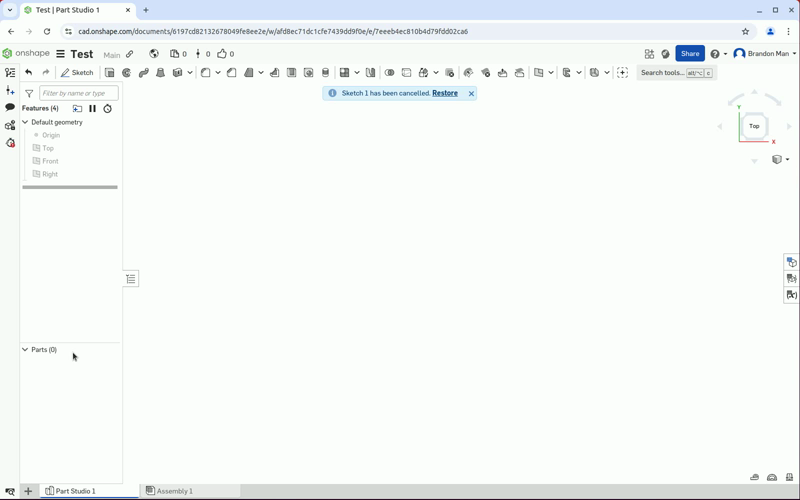
key(shift+p)
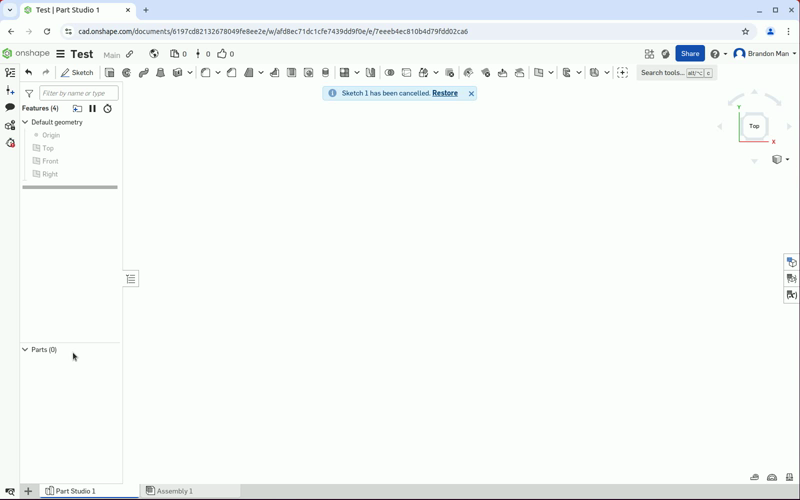
key(space)
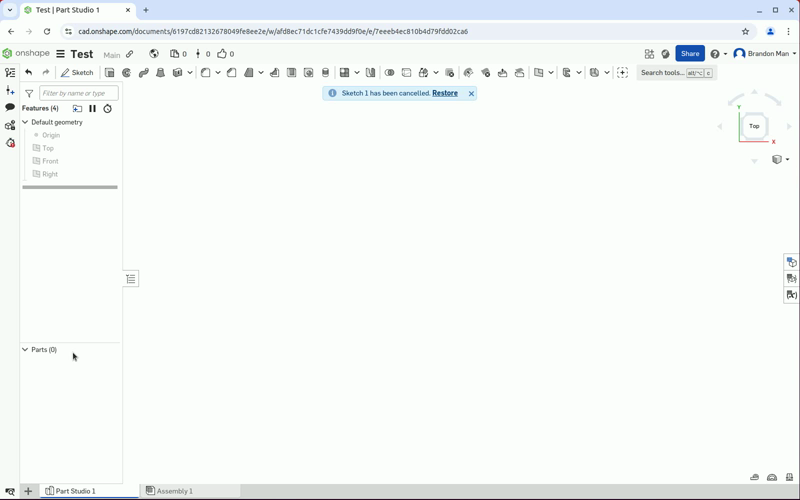
key_down(shift)
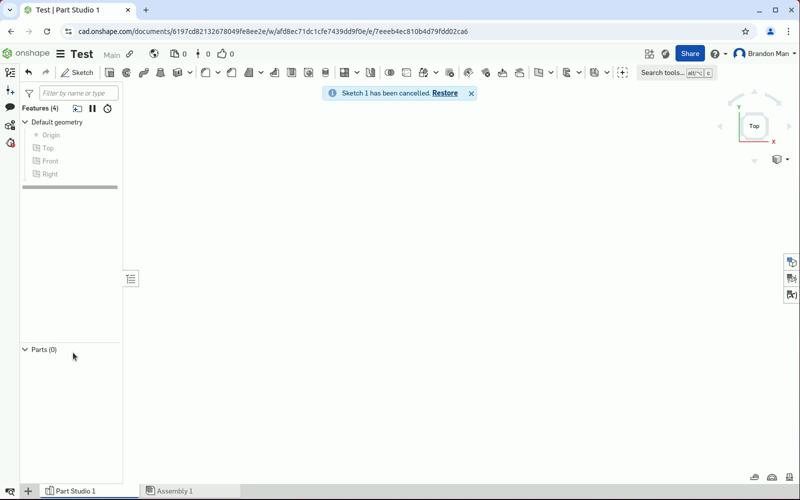
key(up)
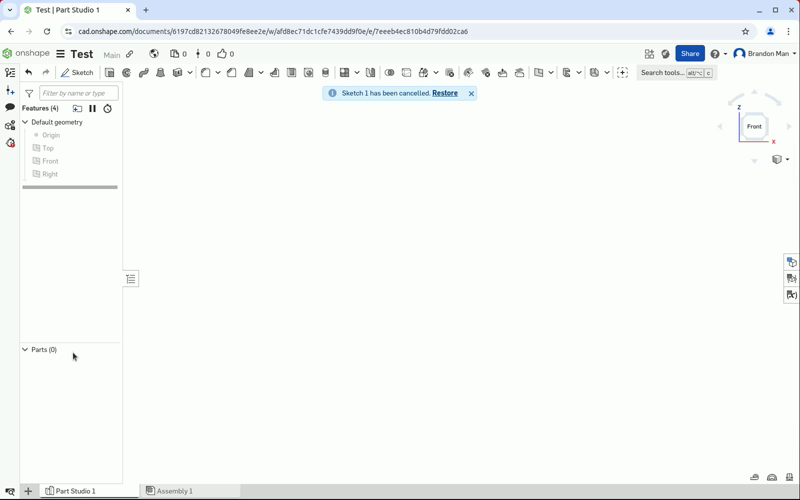
key_up(shift)
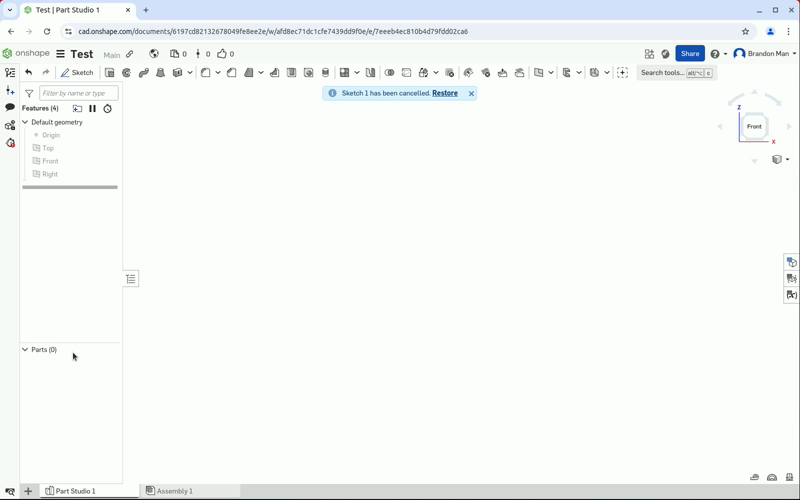
key(space)
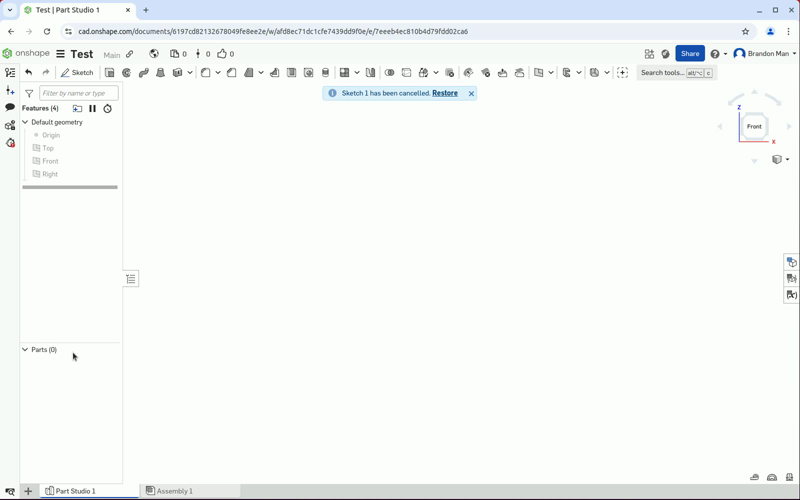
key_down(shift)
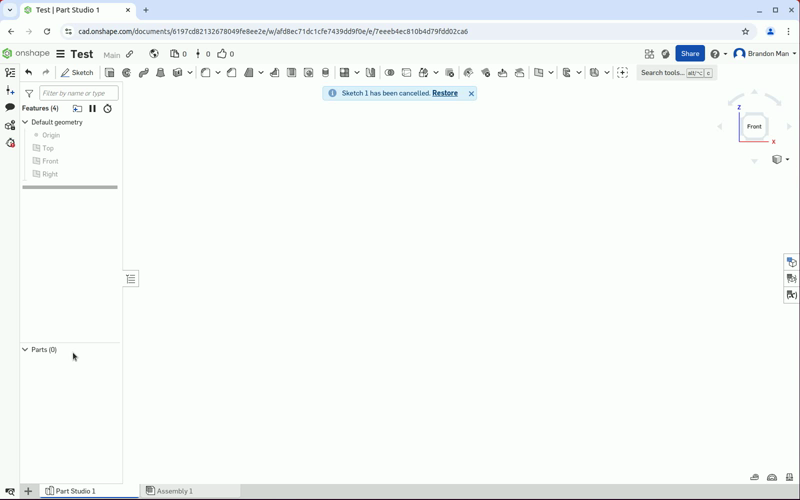
key(left)
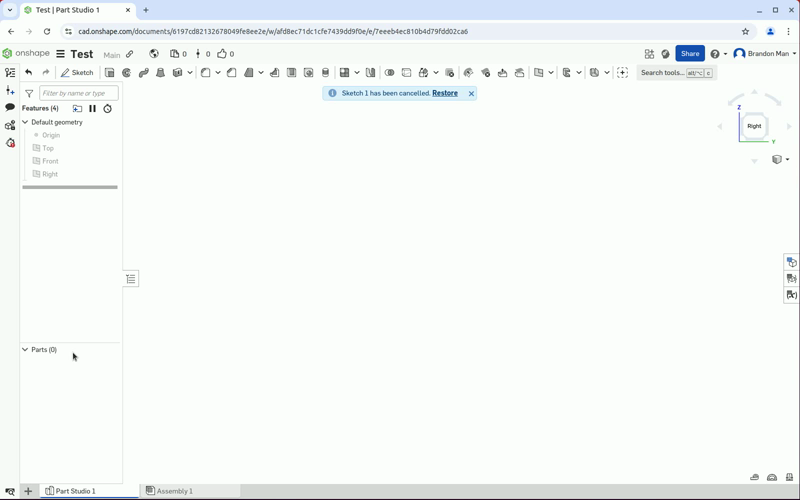
key_up(shift)
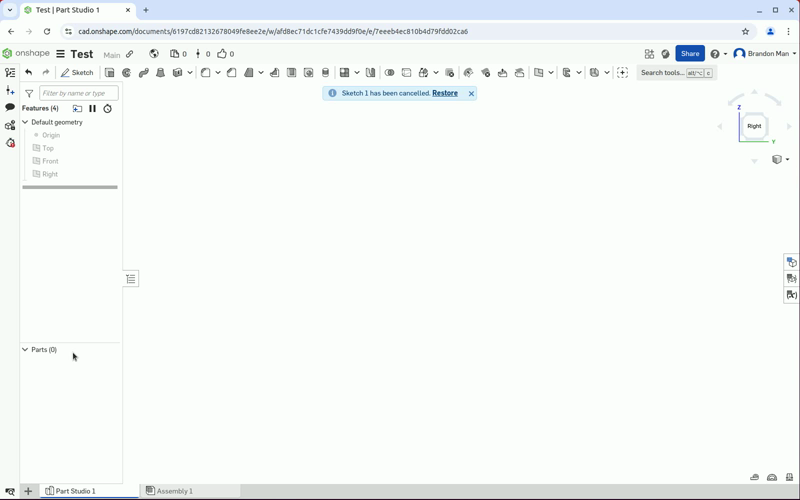
mouse_move(73, 352)
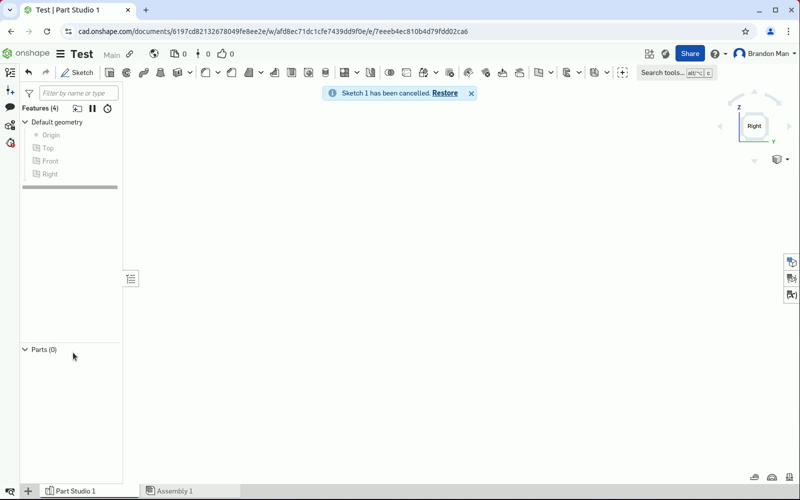
key(shift+y)
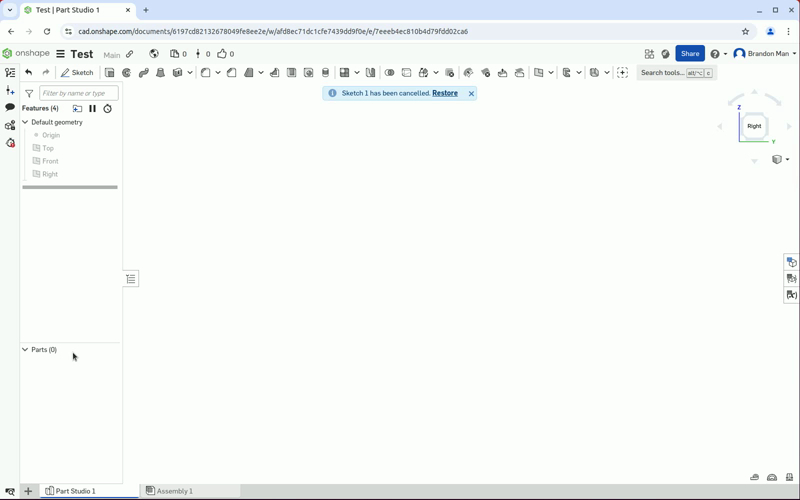
key(shift+s)
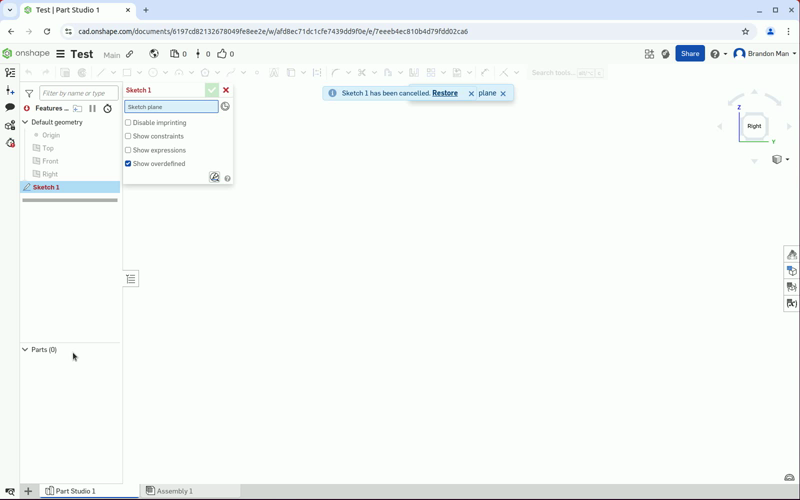
mouse_move(73, 176)
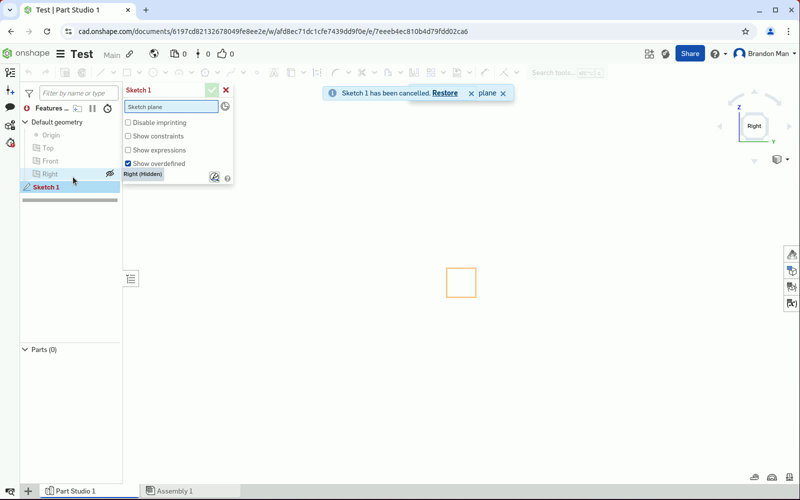
click(73, 176)
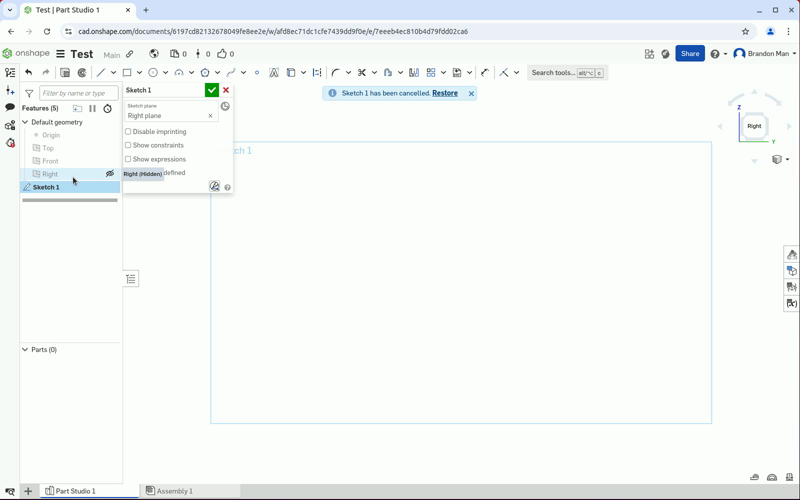
mouse_move(73, 352)
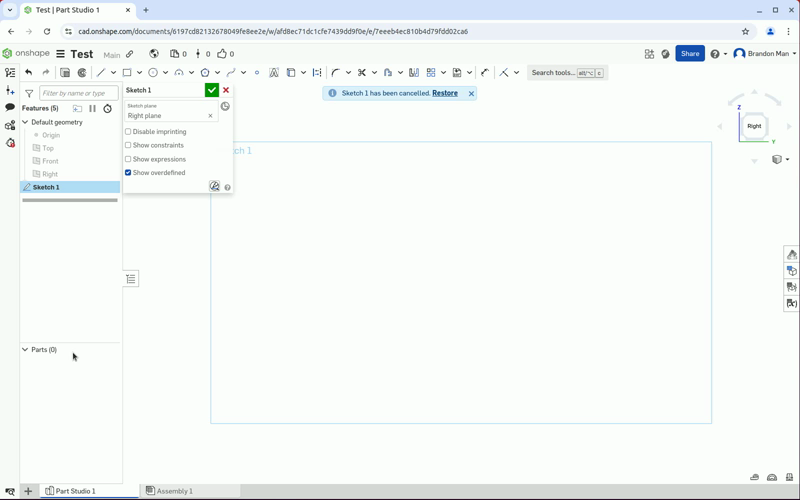
key(y)
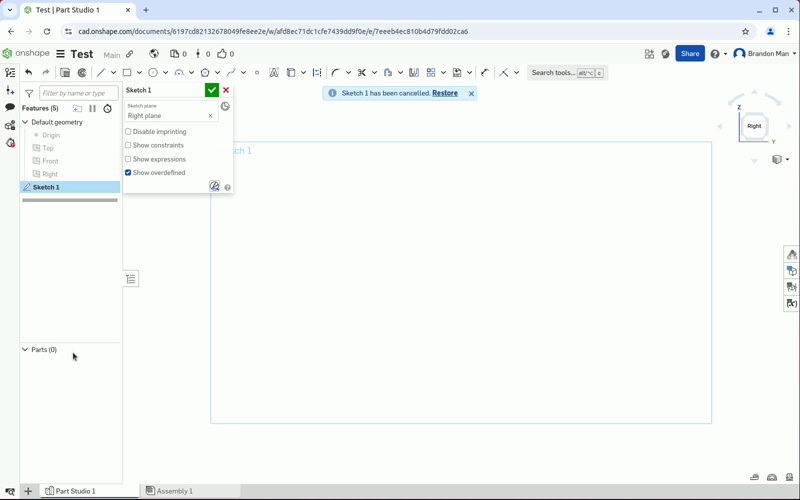
key(l)
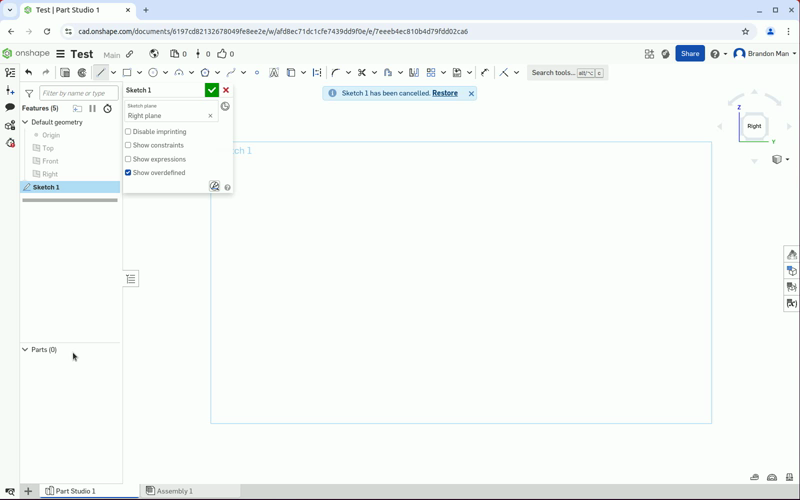
key_down(shift)
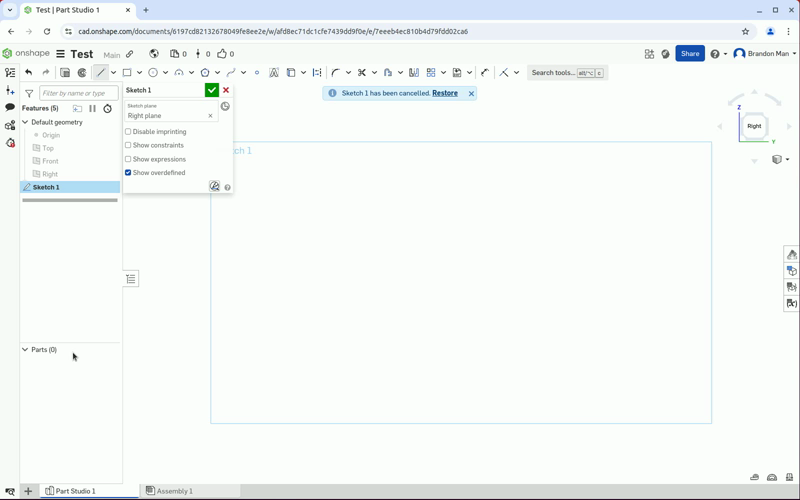
mouse_move(487, 237)
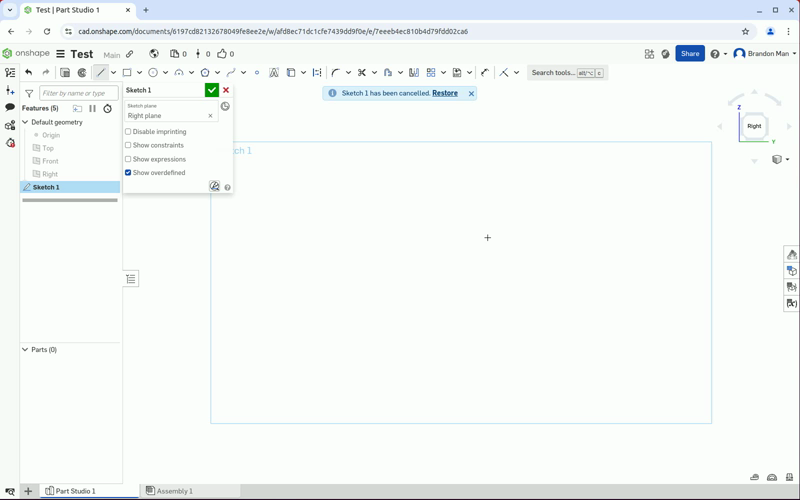
click(487, 237)
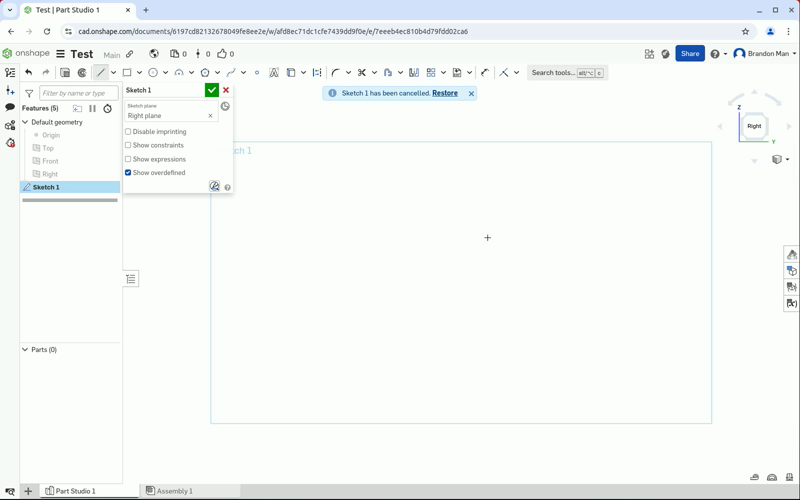
key_up(shift)
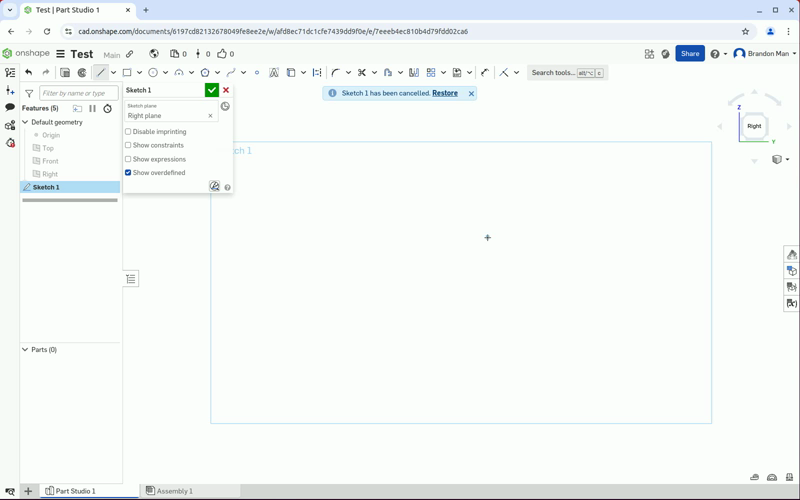
key_down(shift)
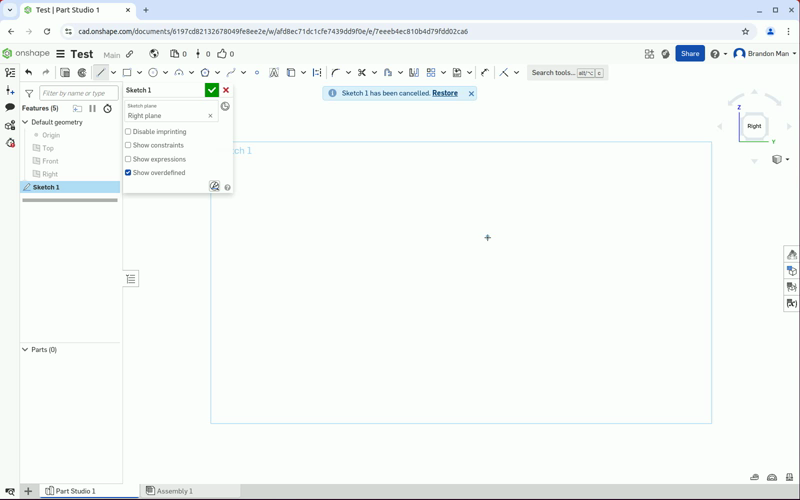
mouse_move(556, 314)
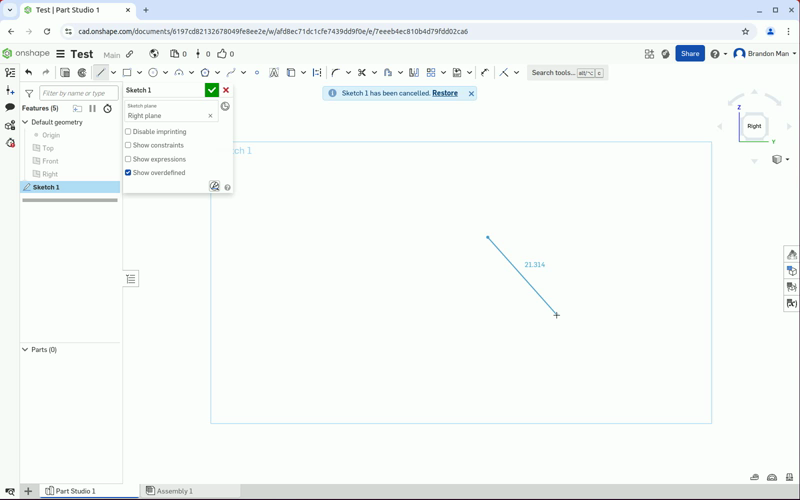
click(556, 314)
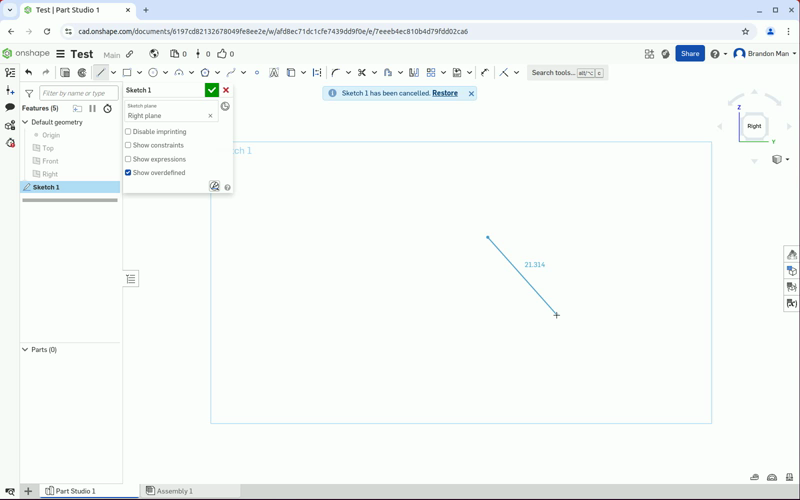
key_up(shift)
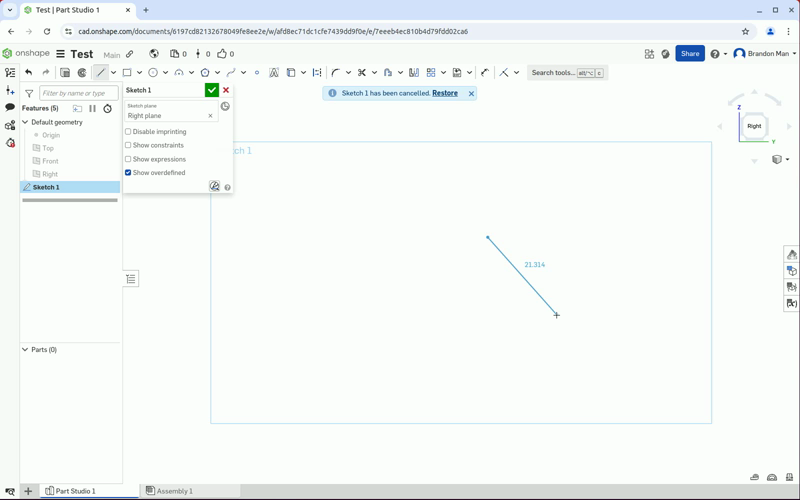
key_down(shift)
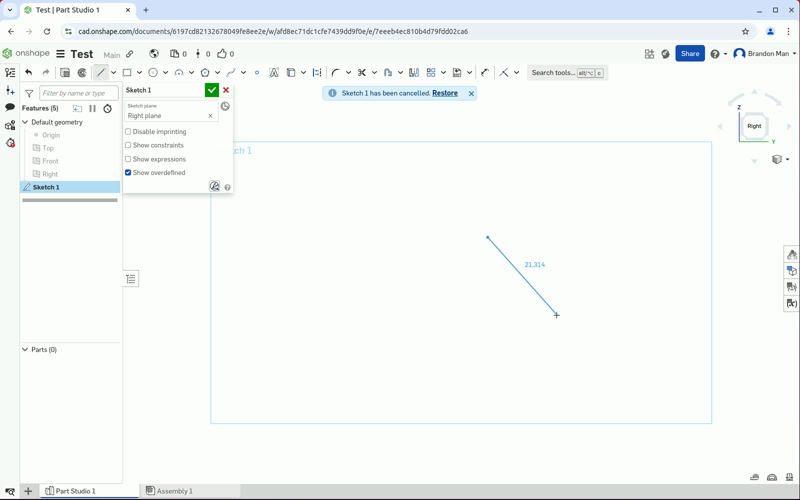
mouse_move(586, 314)
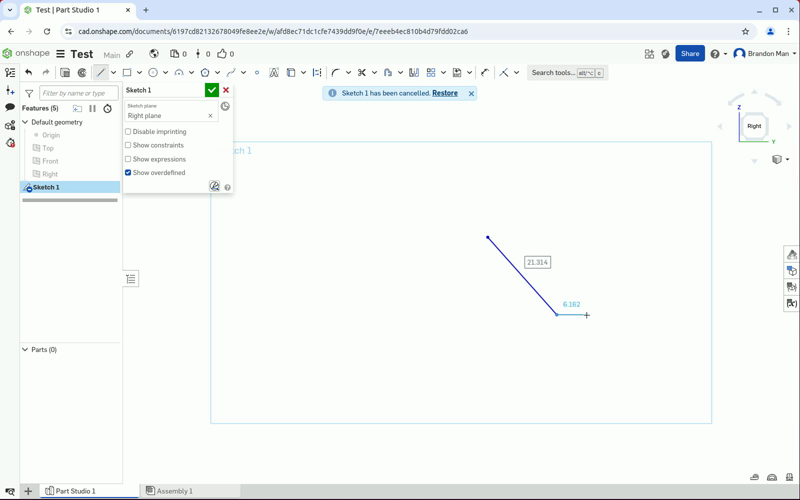
mouse_move(573, 299)
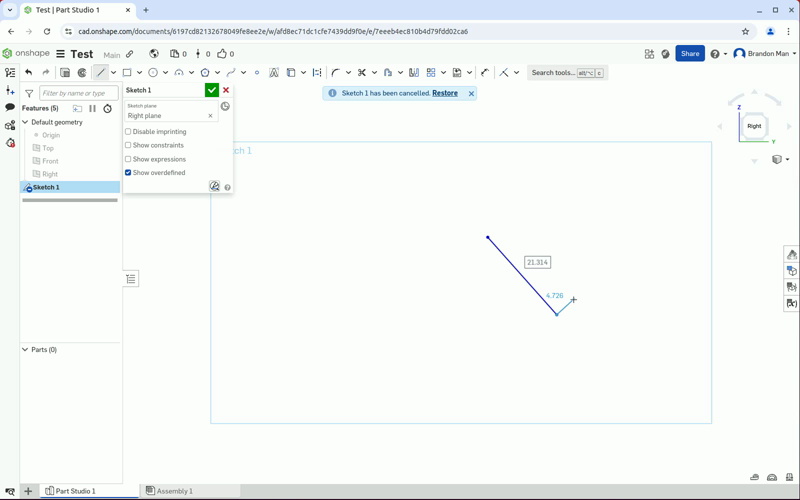
click(573, 299)
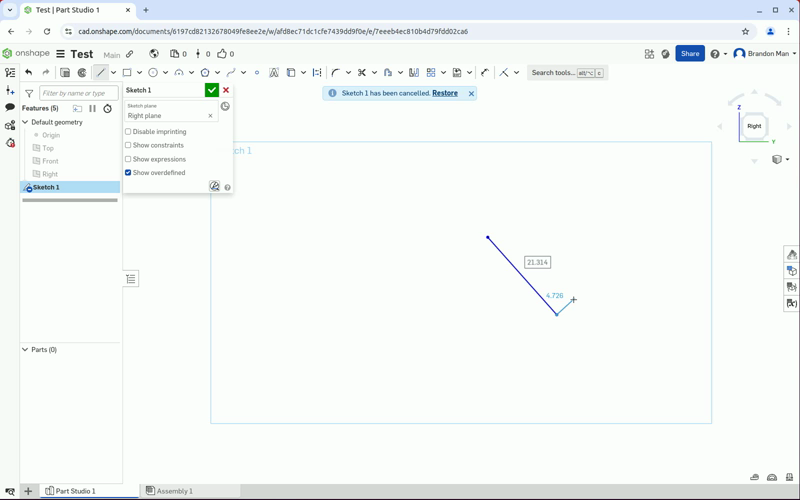
key_up(shift)
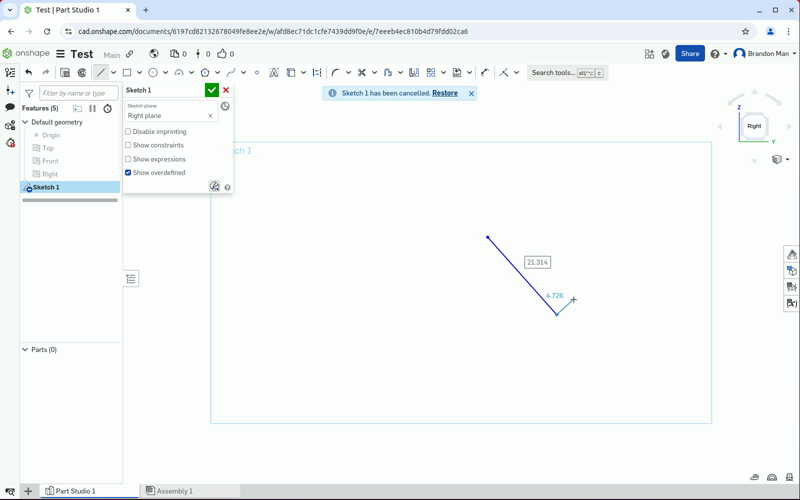
key_down(shift)
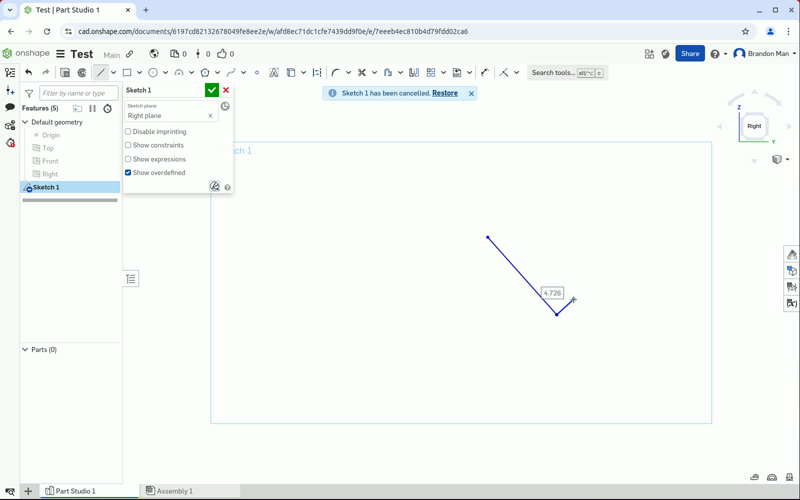
mouse_move(498, 216)
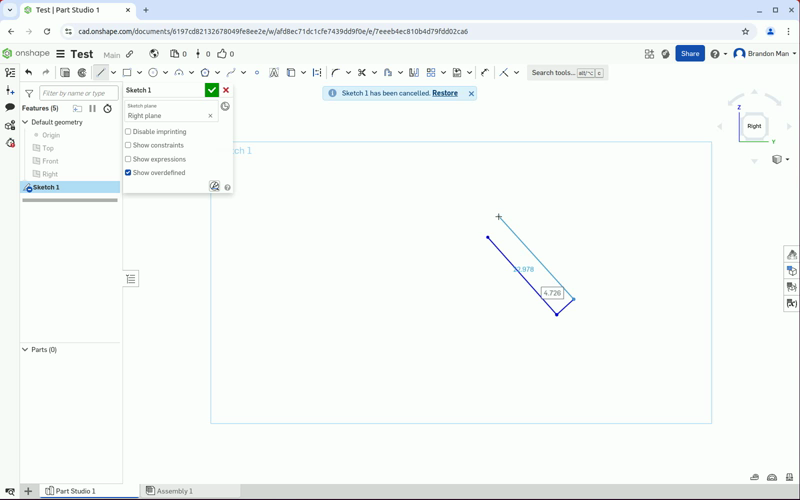
click(498, 216)
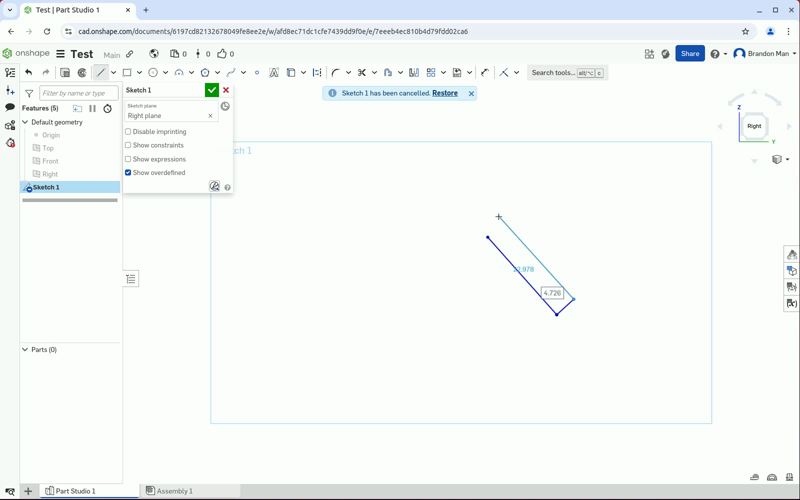
key_up(shift)
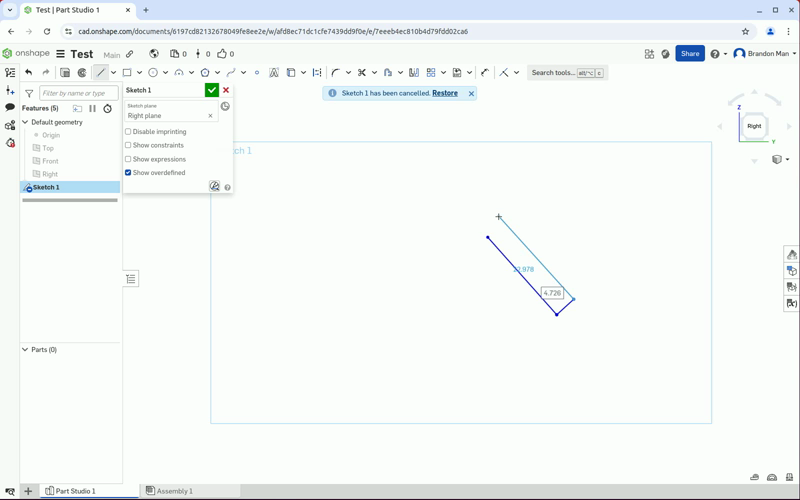
mouse_move(528, 216)
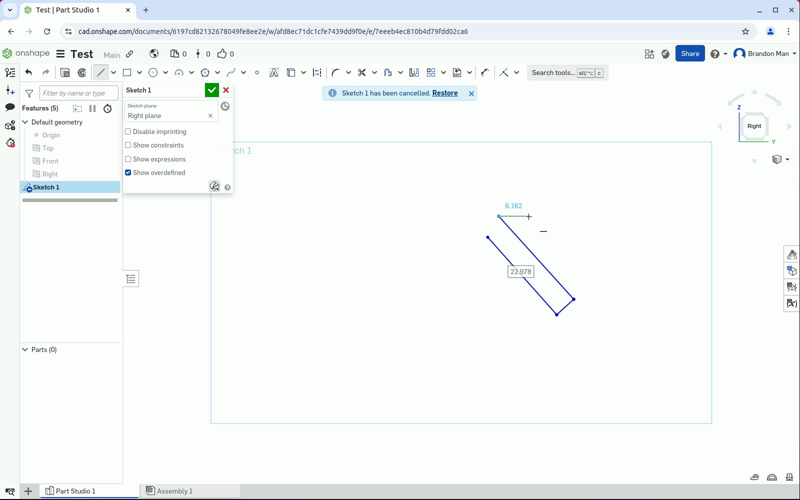
key_down(shift)
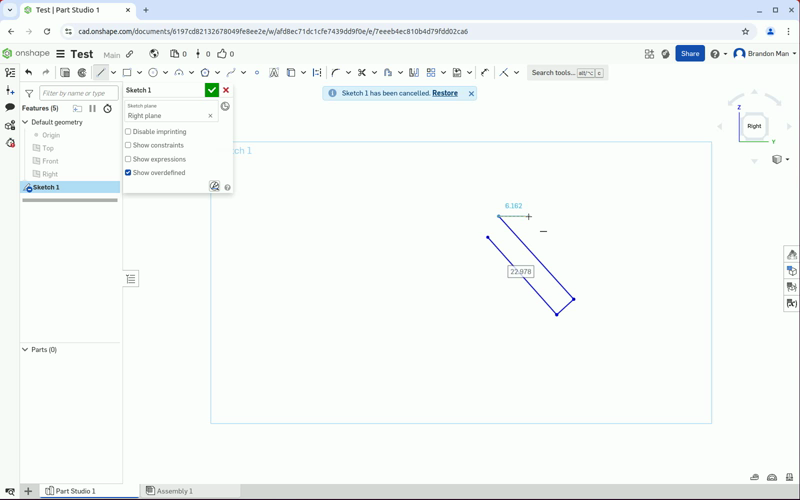
mouse_move(487, 237)
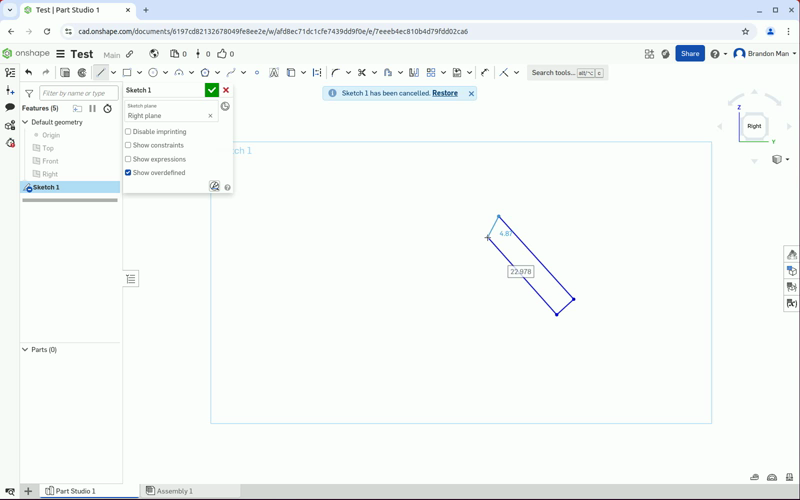
key_up(shift)
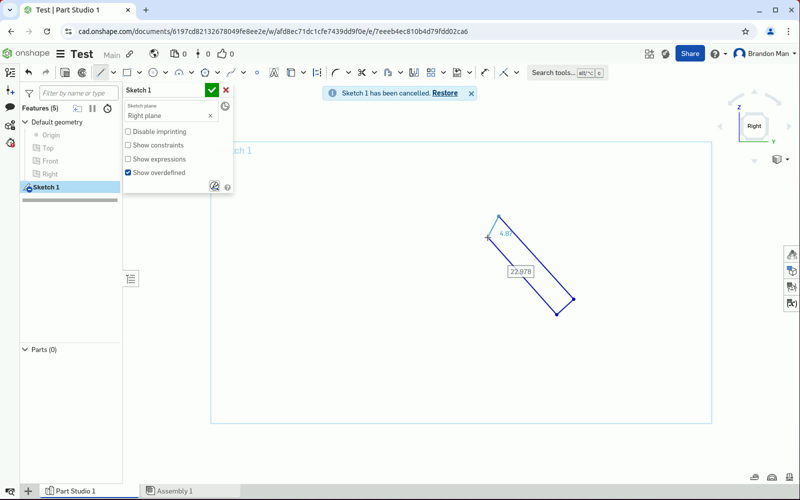
click(487, 237)
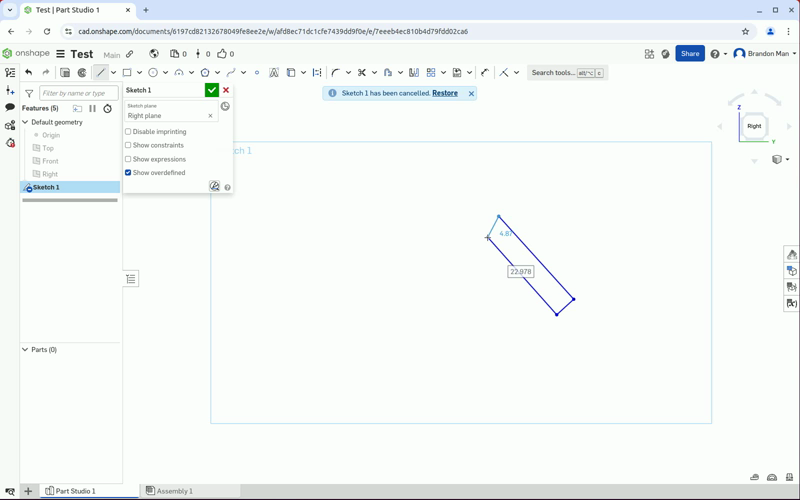
key(esc)
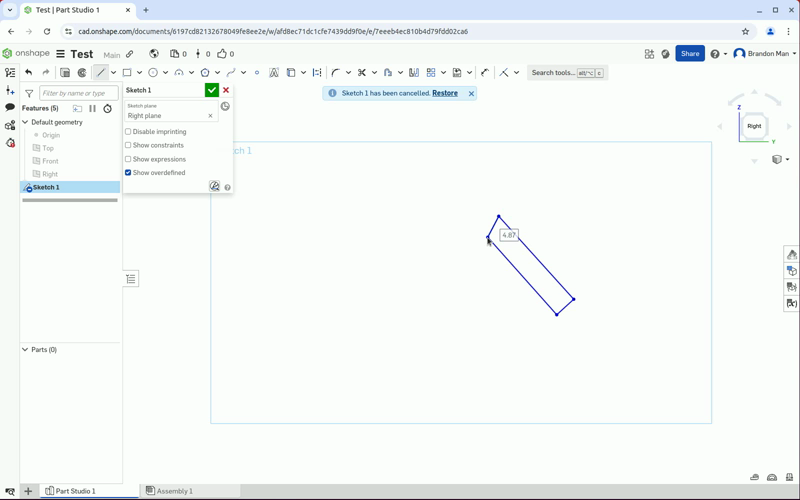
mouse_move(548, 295)
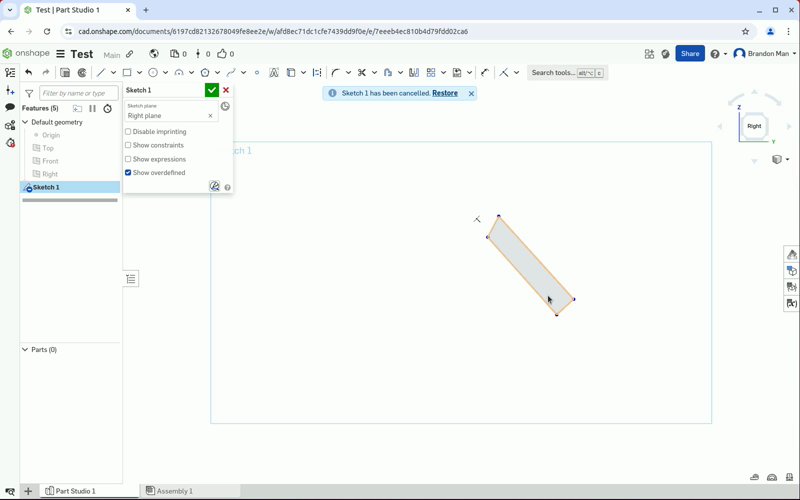
click(548, 295)
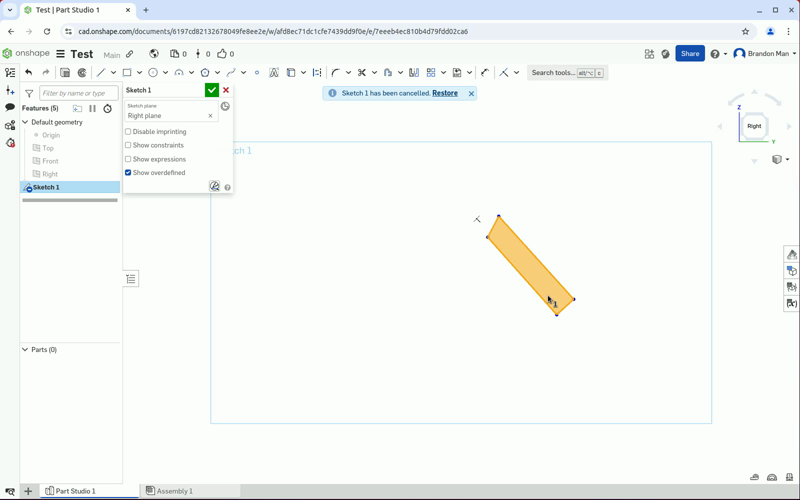
mouse_move(73, 352)
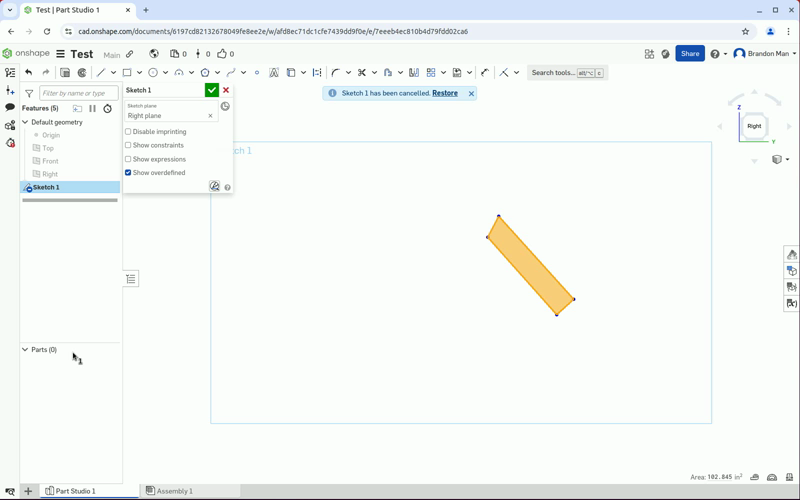
key(shift+y)
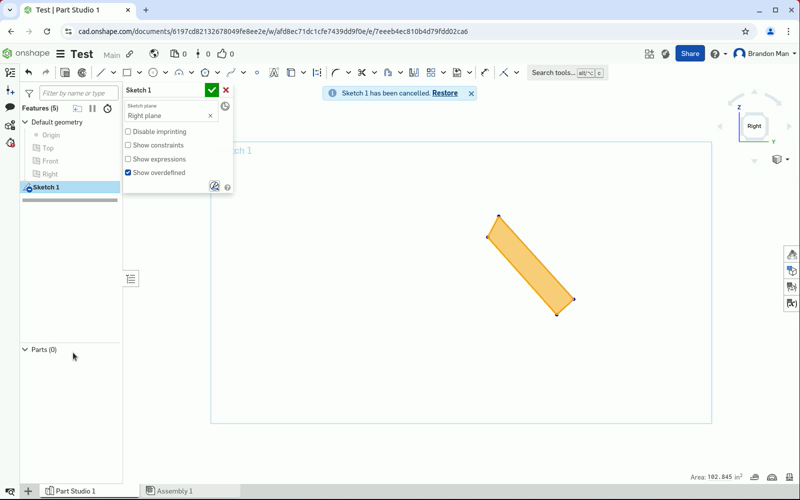
key(shift+e)
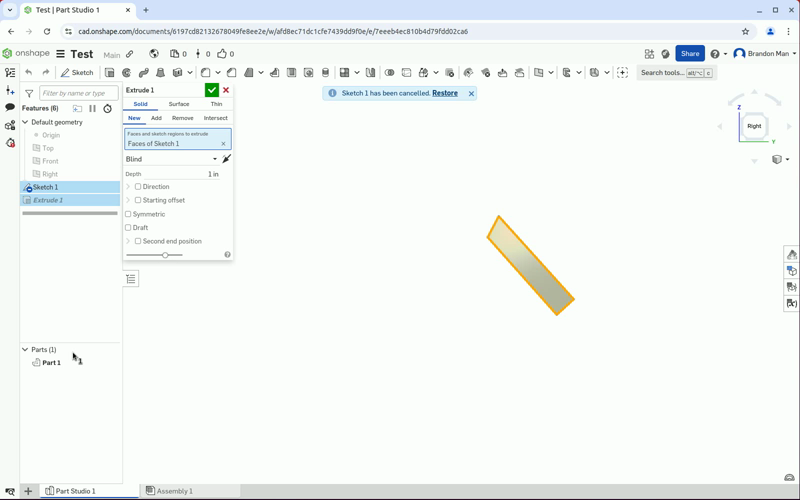
mouse_move(143, 106)
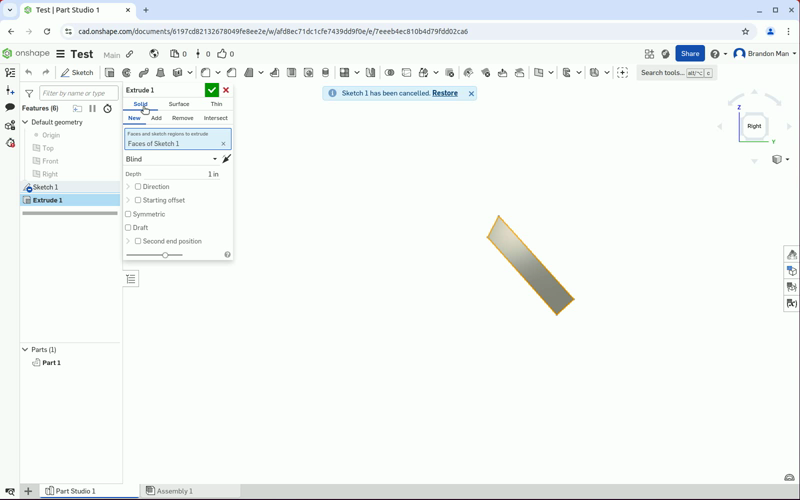
click(143, 106)
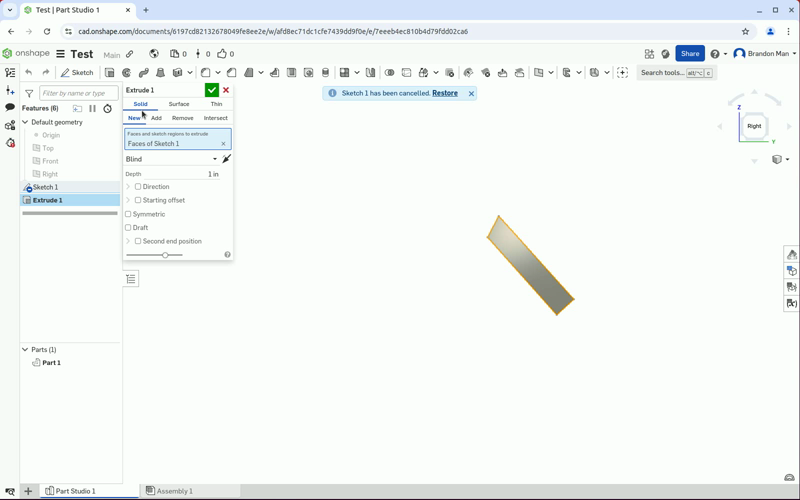
mouse_move(137, 120)
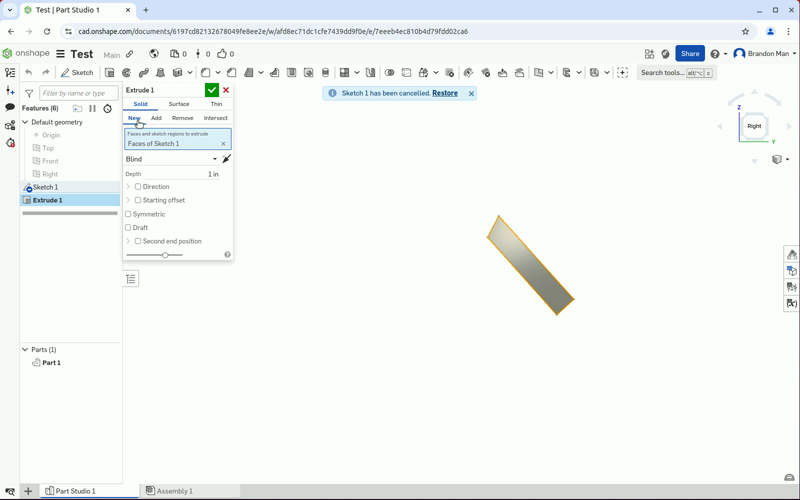
click(137, 120)
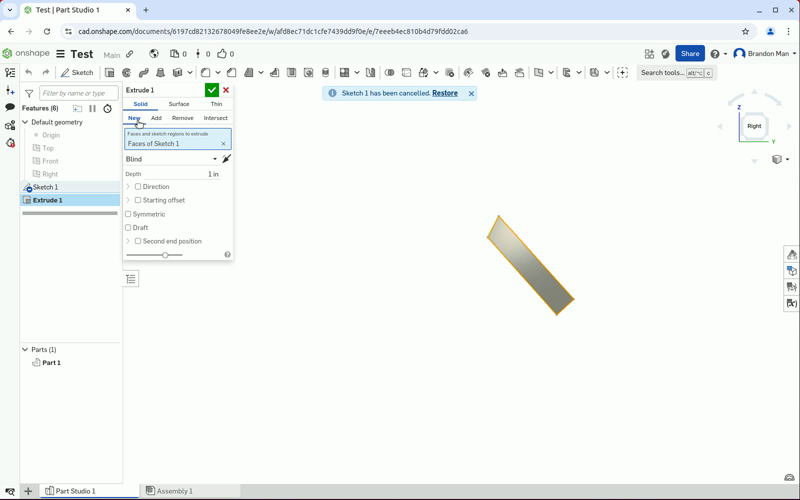
key(tab, 4)
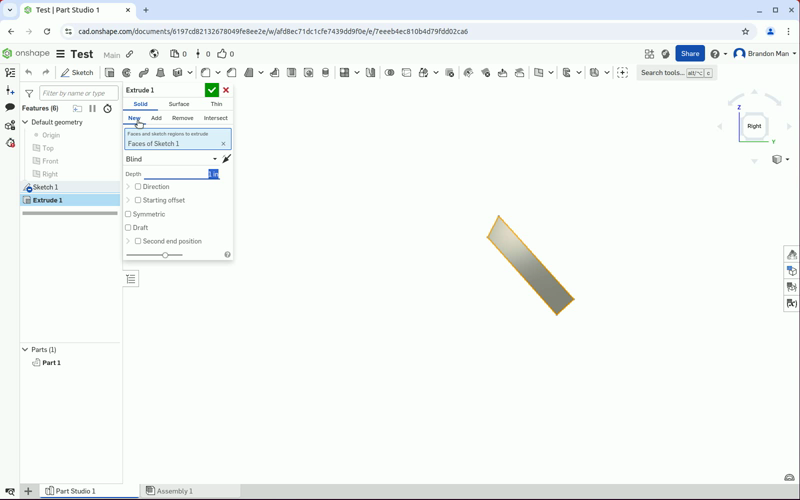
text(21.183)
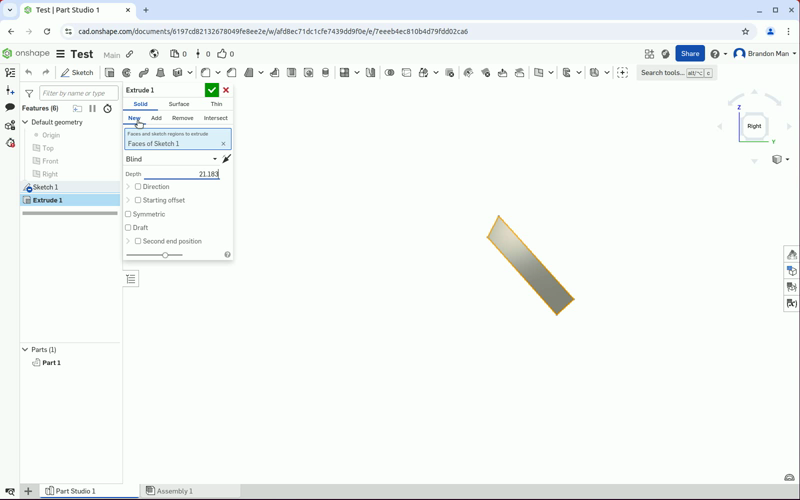
key(enter)
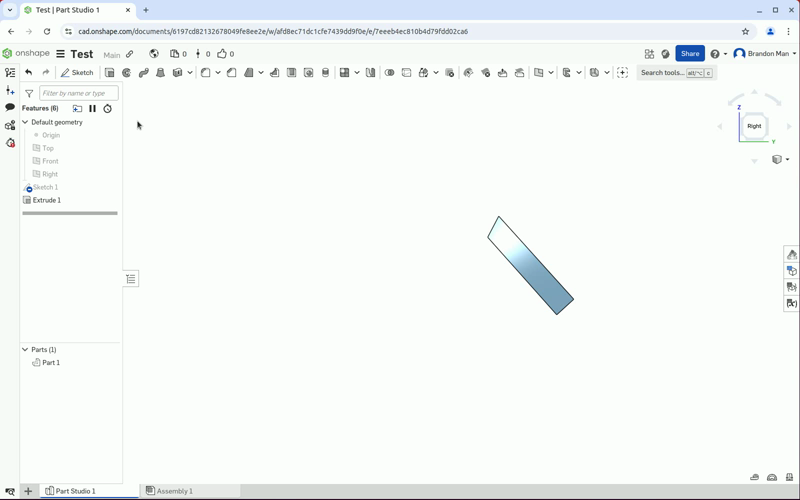
key(shift+h)
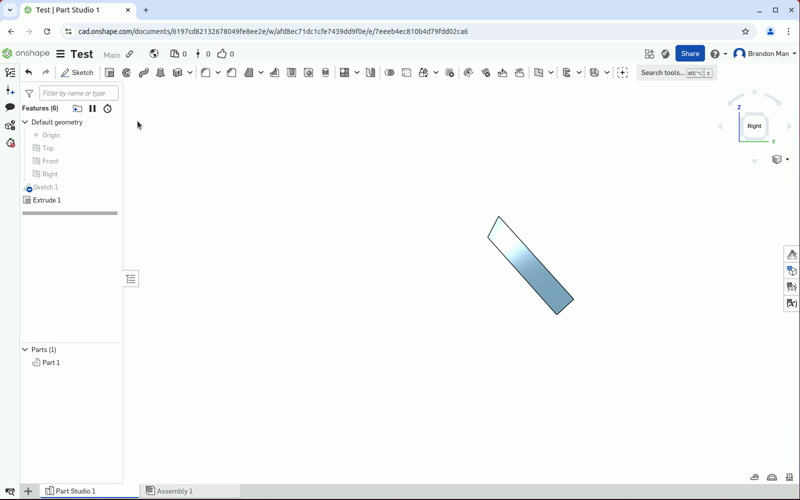
key(shift+h)
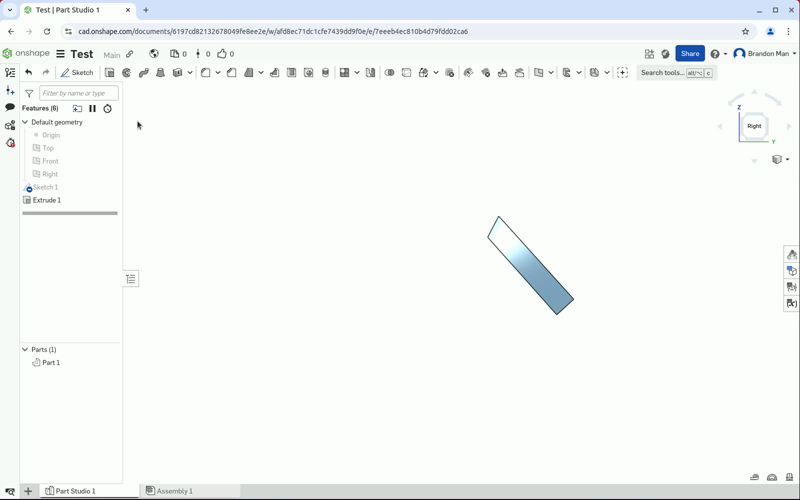
mouse_move(73, 189)
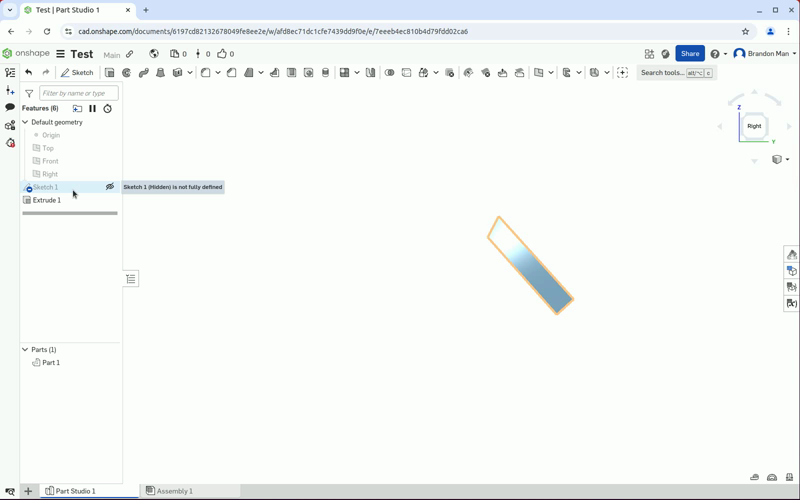
click(73, 189)
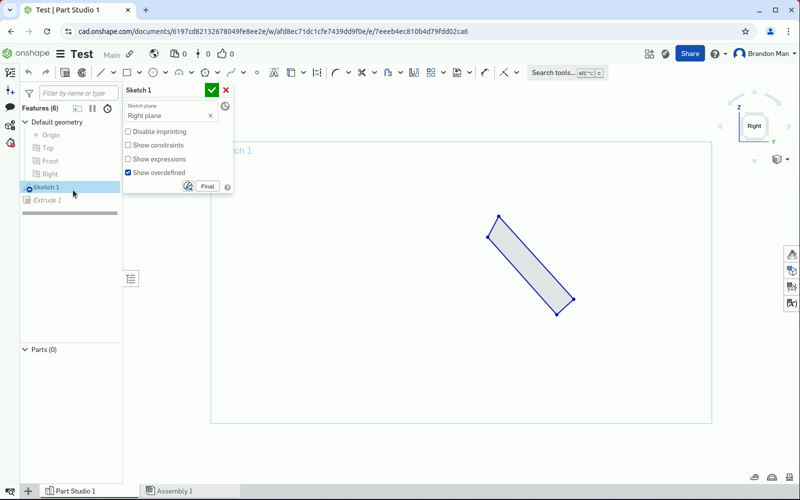
mouse_move(229, 92)
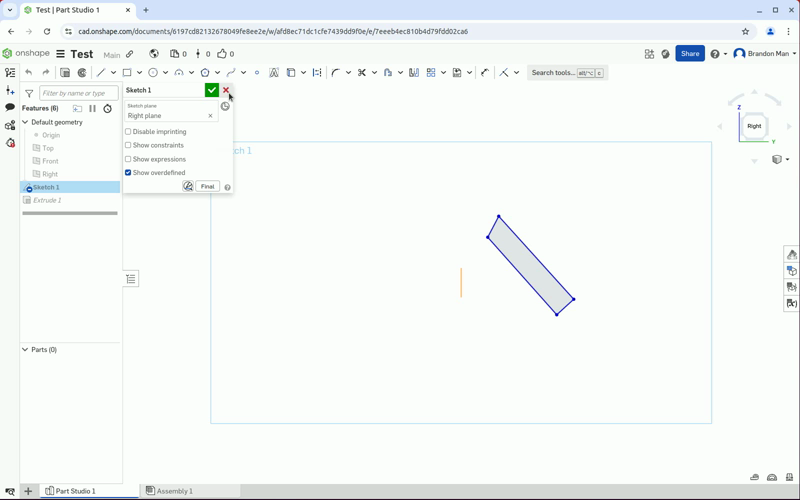
click(229, 92)
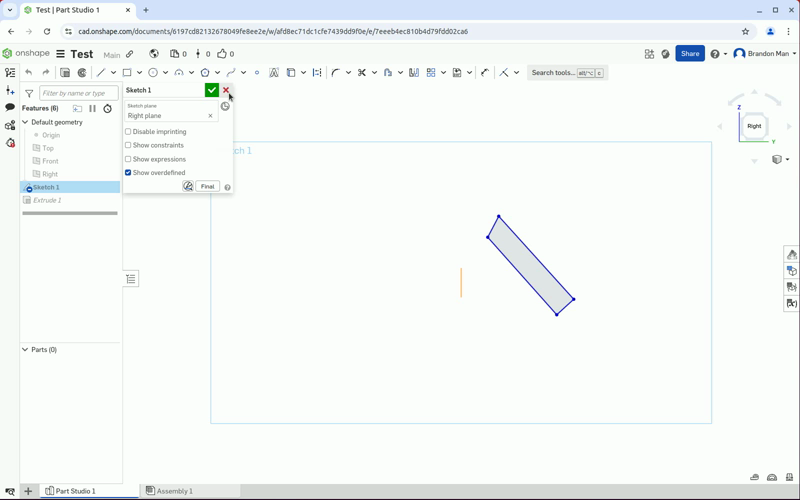
key(shift+s)
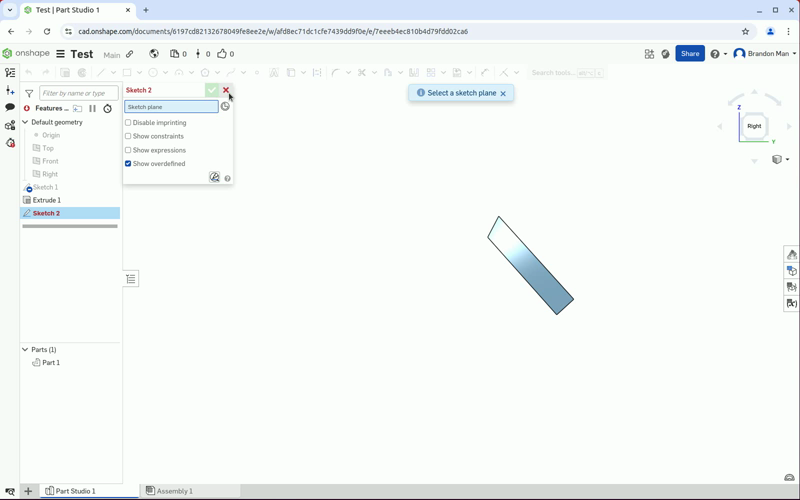
mouse_move(73, 176)
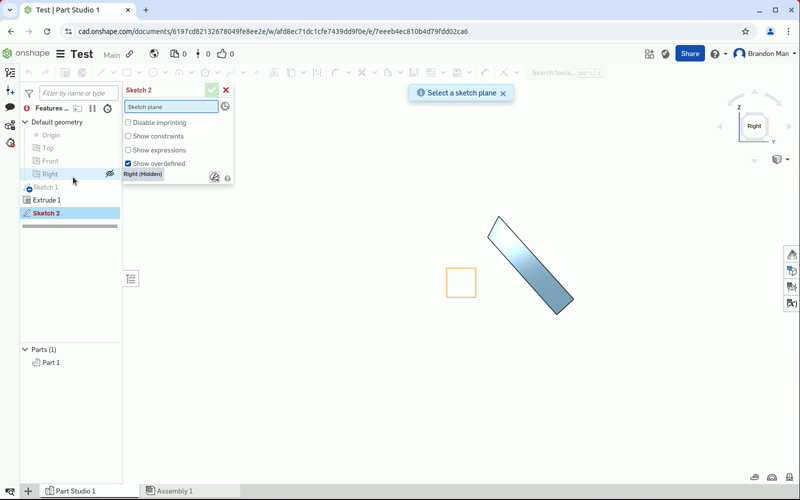
click(73, 176)
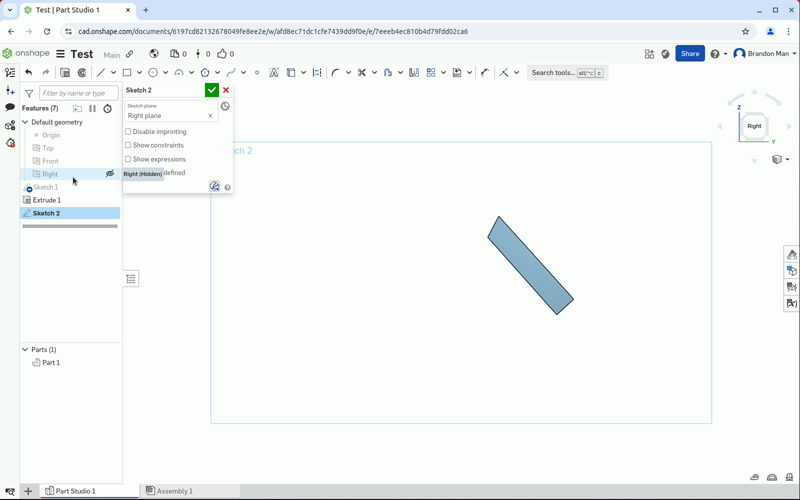
mouse_move(73, 352)
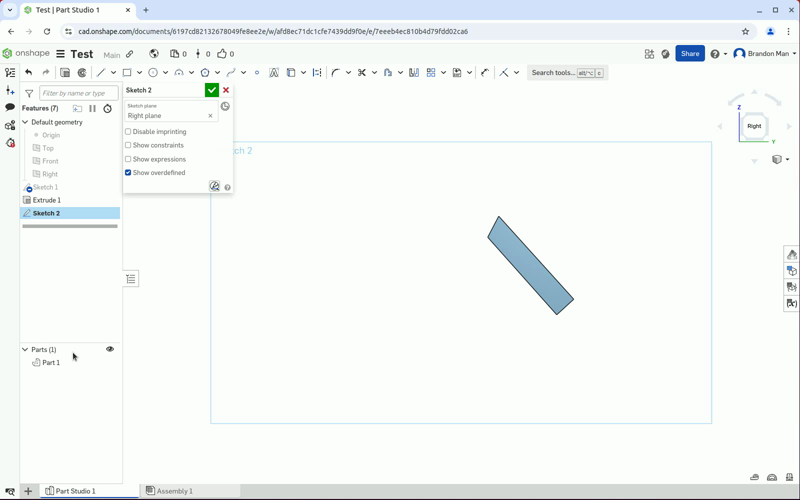
key(y)
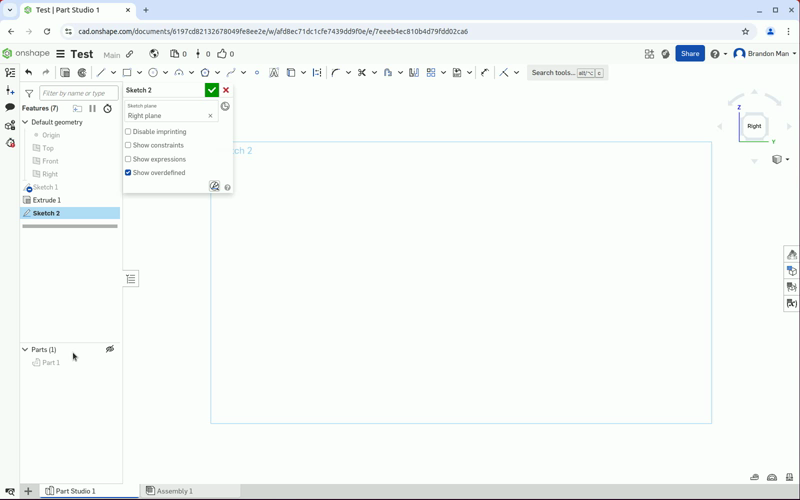
key(l)
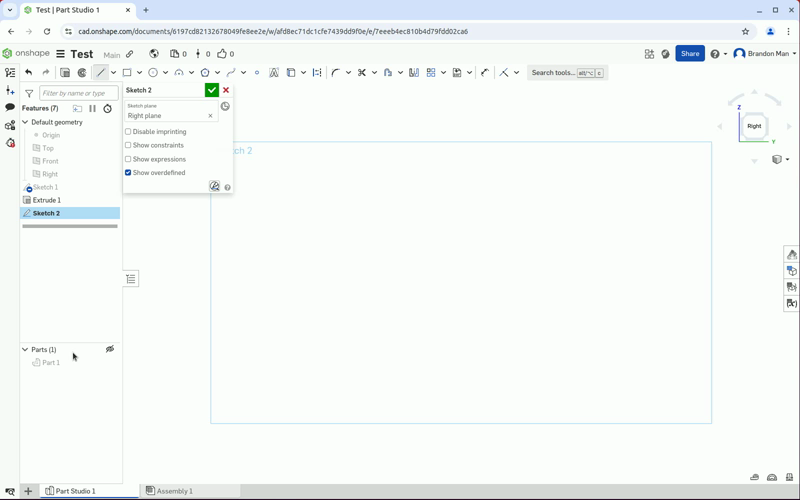
key_down(shift)
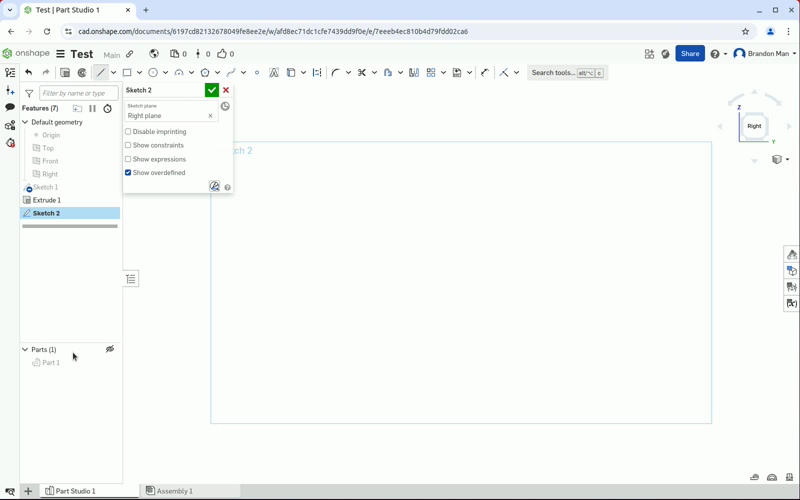
mouse_move(374, 237)
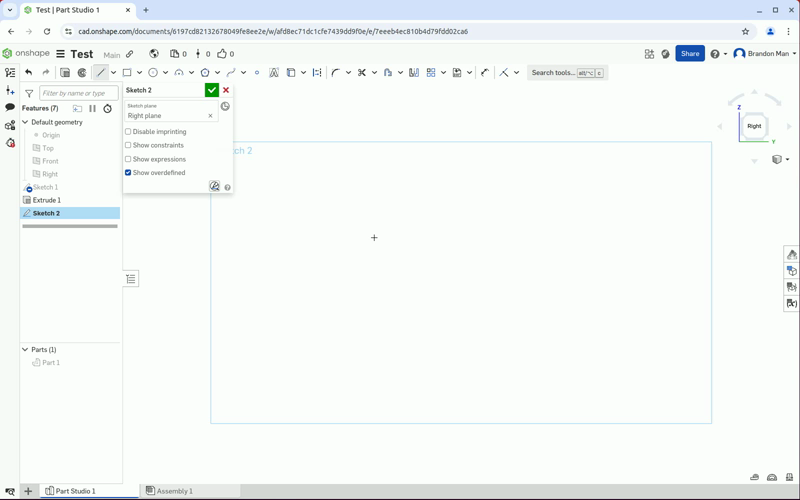
click(374, 237)
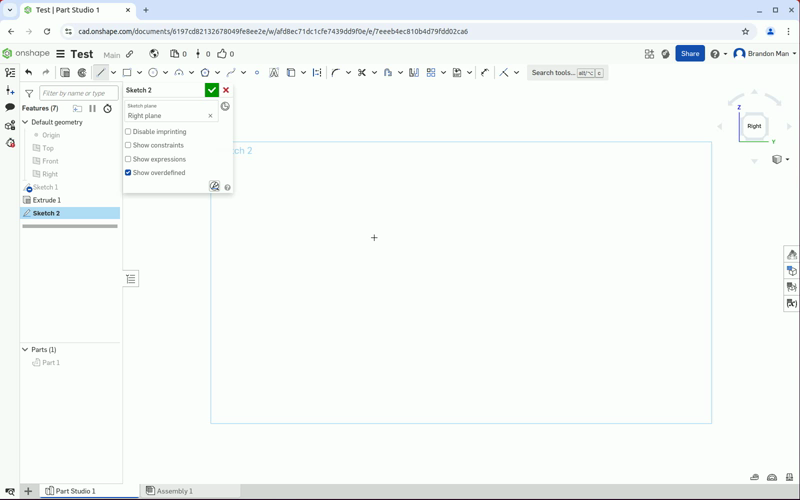
key_up(shift)
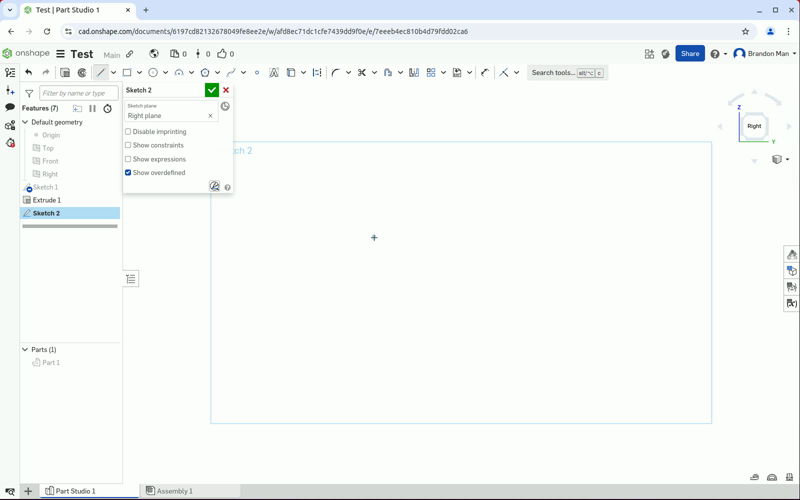
key_down(shift)
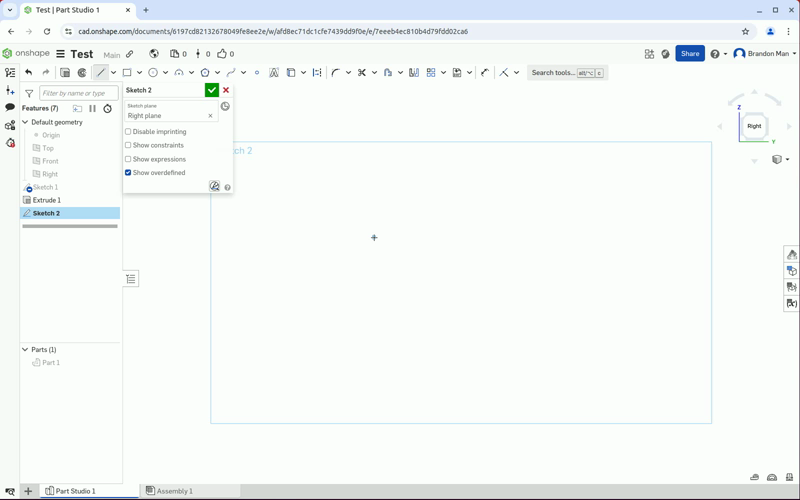
mouse_move(487, 237)
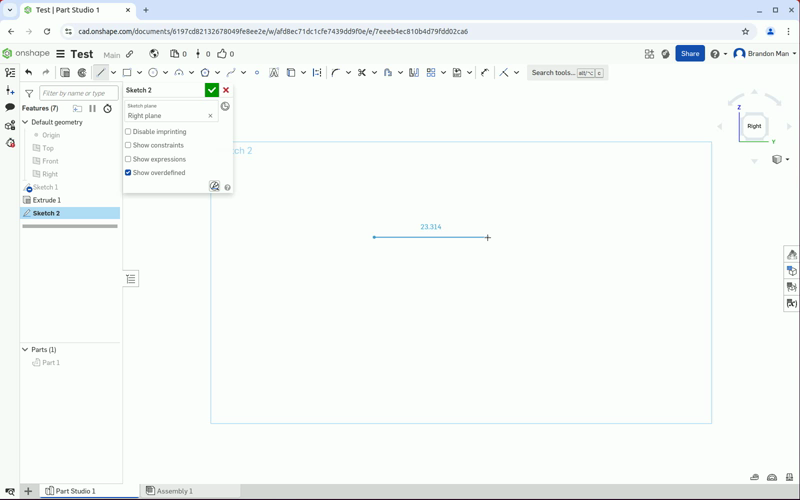
click(487, 237)
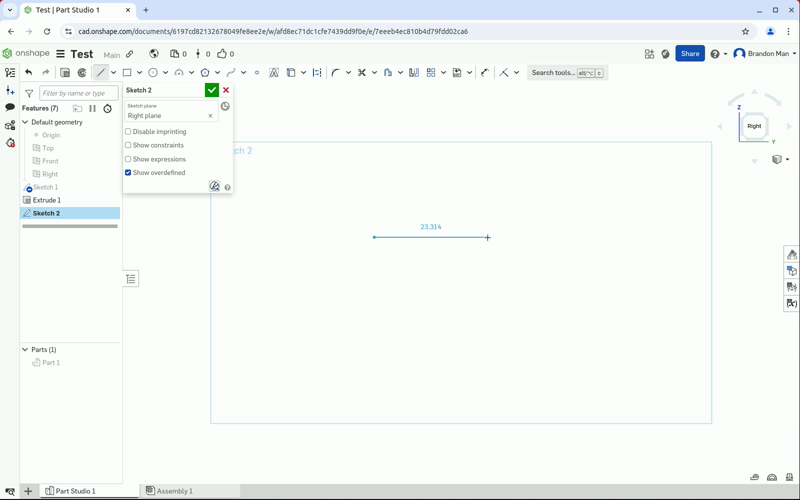
key_up(shift)
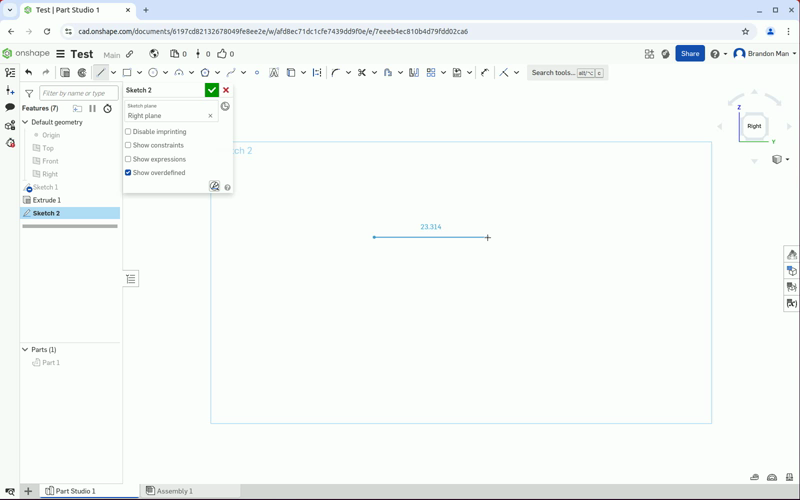
key_down(shift)
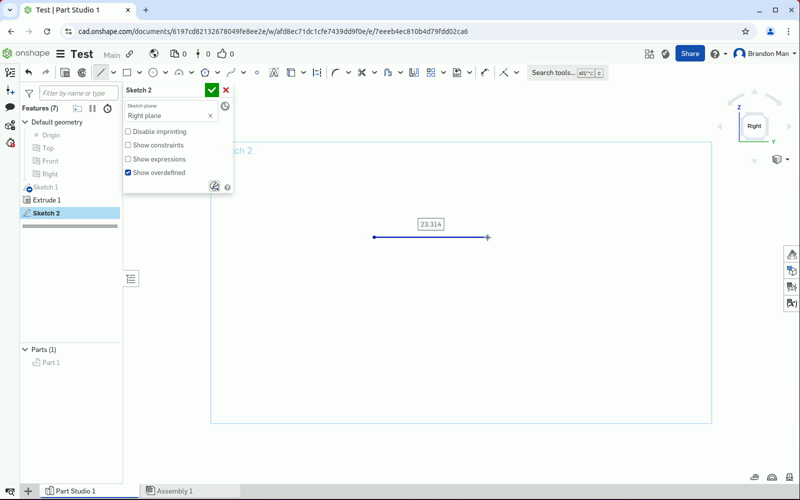
mouse_move(517, 237)
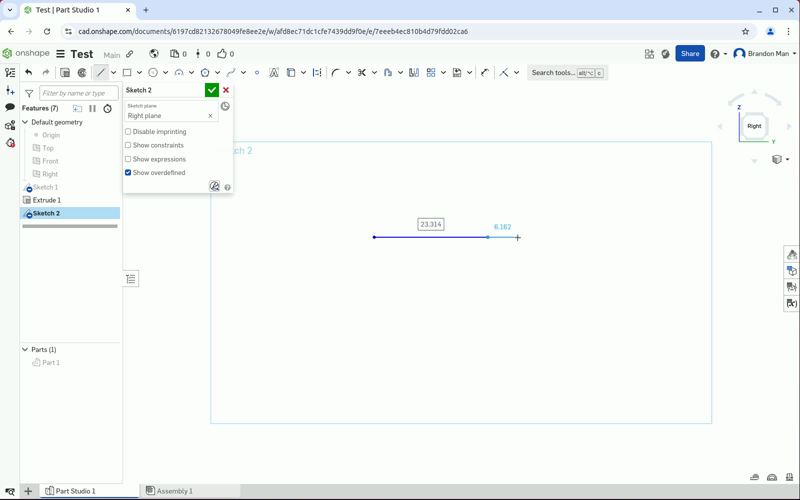
mouse_move(498, 216)
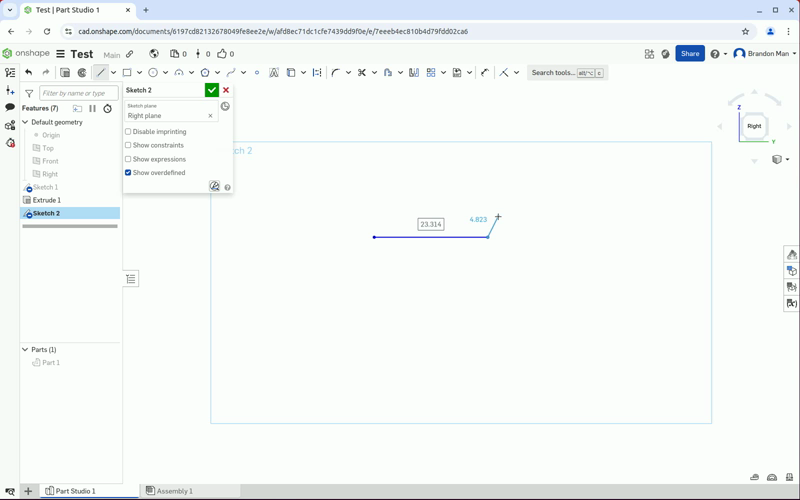
click(498, 216)
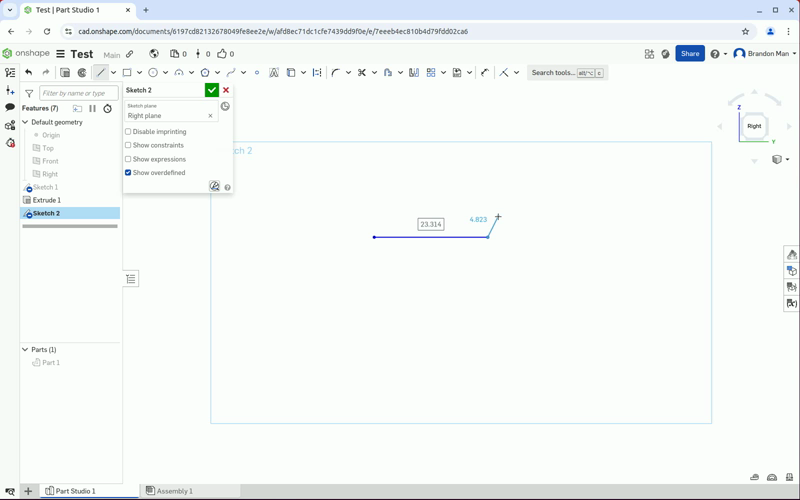
key_up(shift)
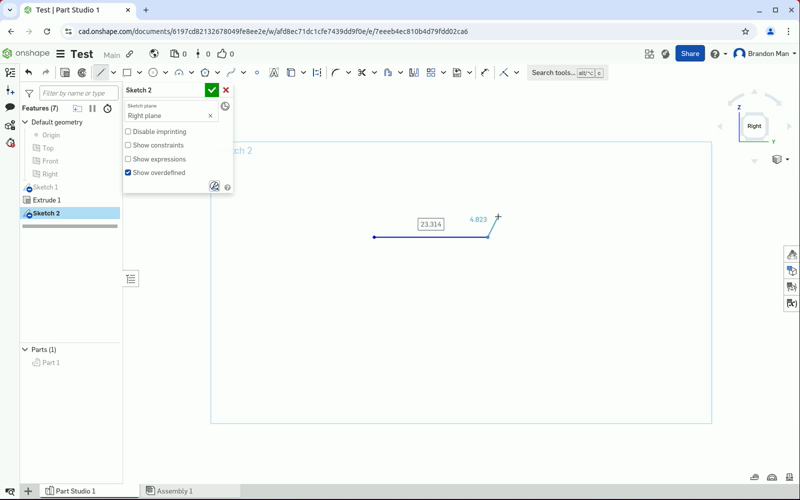
key_down(shift)
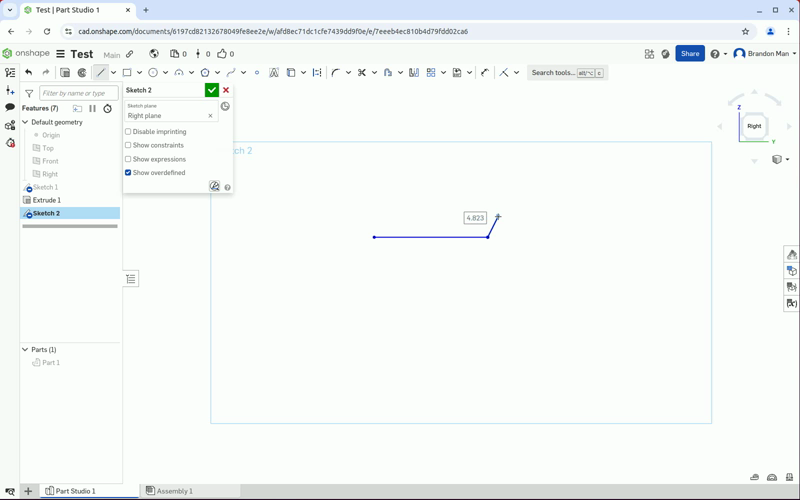
mouse_move(374, 216)
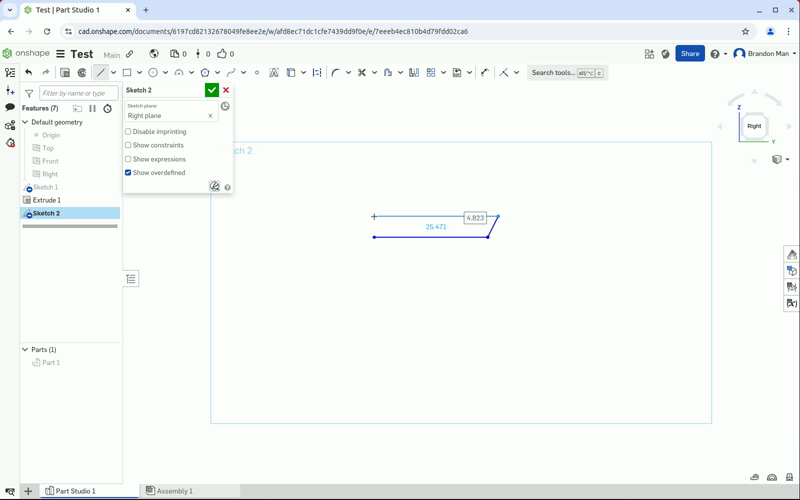
click(374, 216)
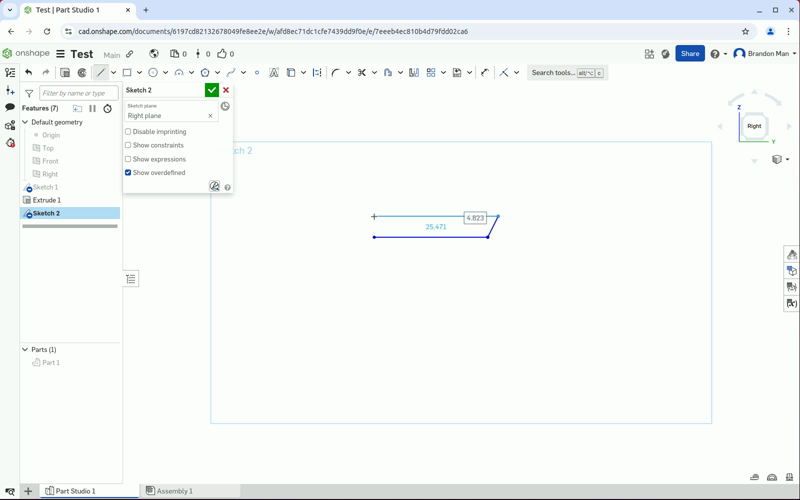
key_up(shift)
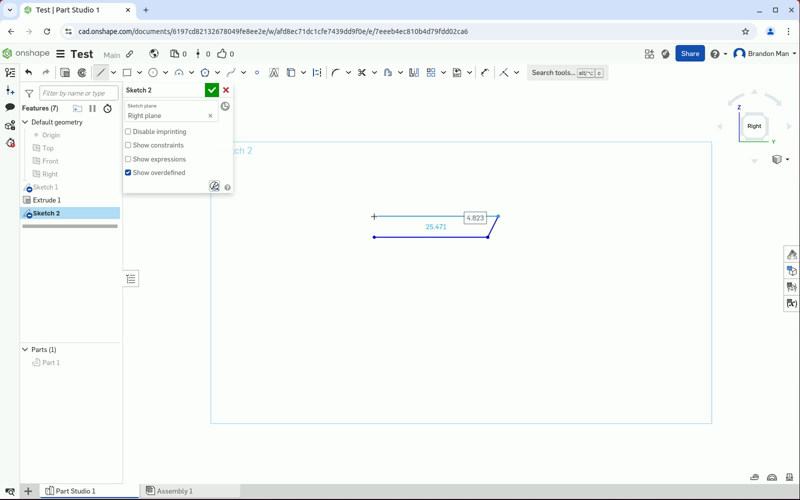
mouse_move(404, 216)
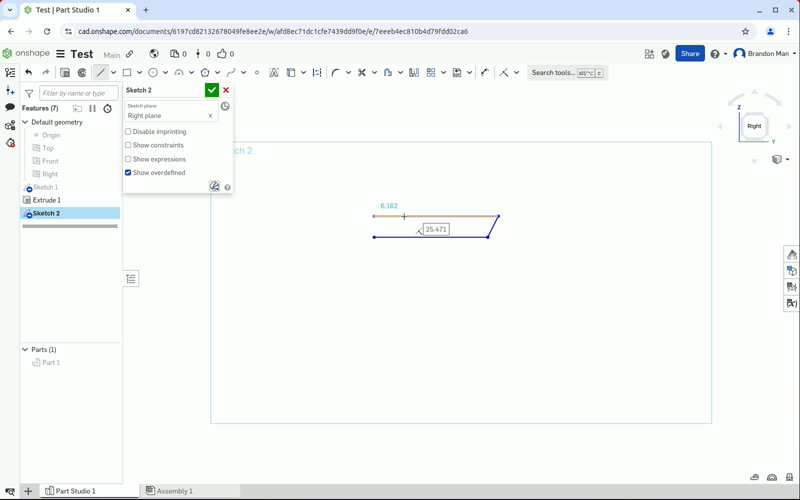
key_down(shift)
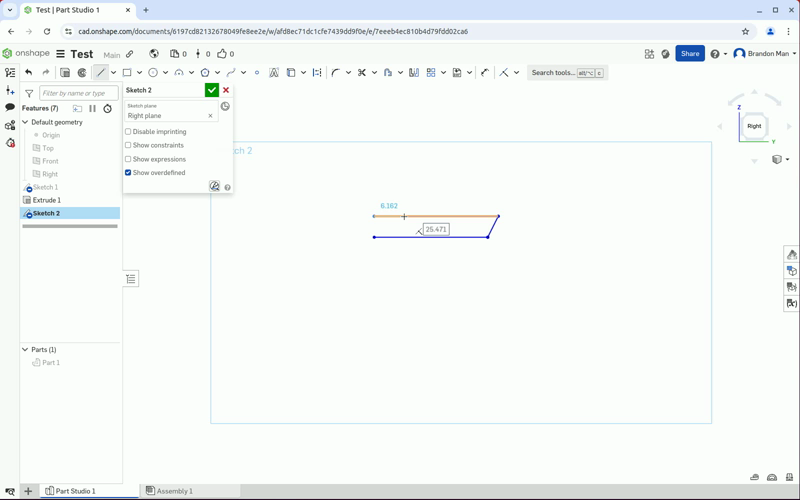
mouse_move(374, 237)
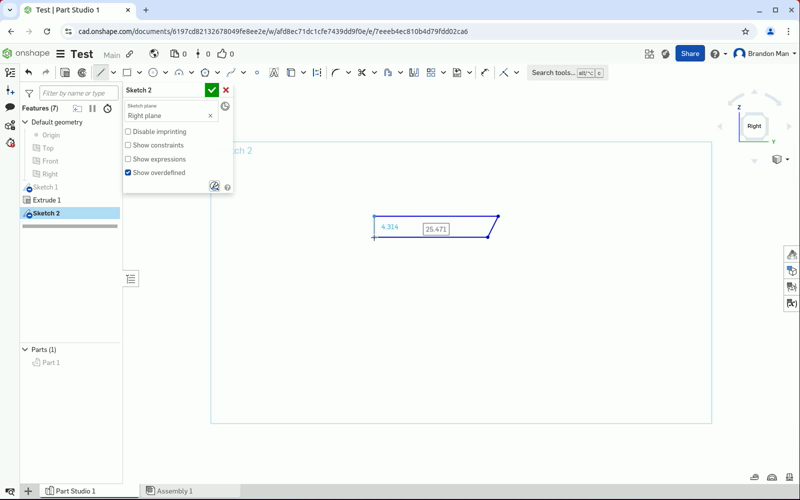
key_up(shift)
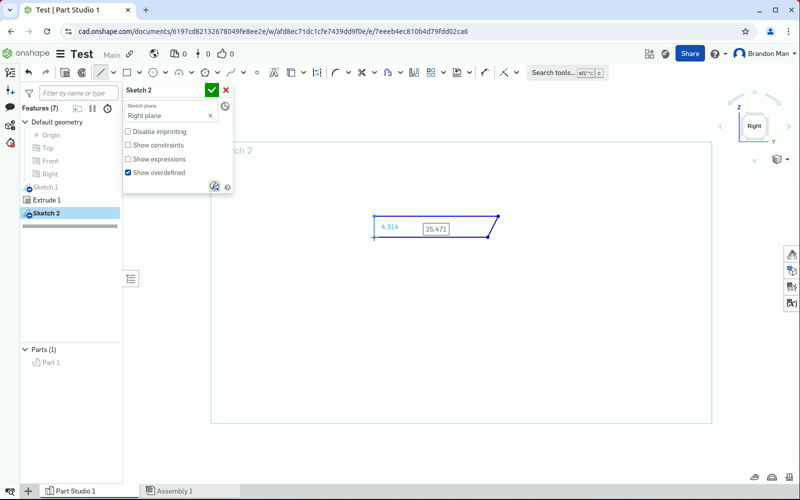
click(374, 237)
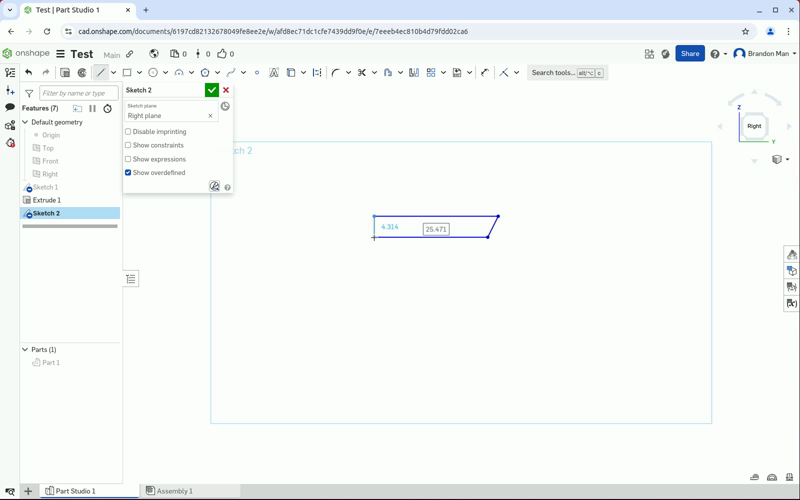
key(esc)
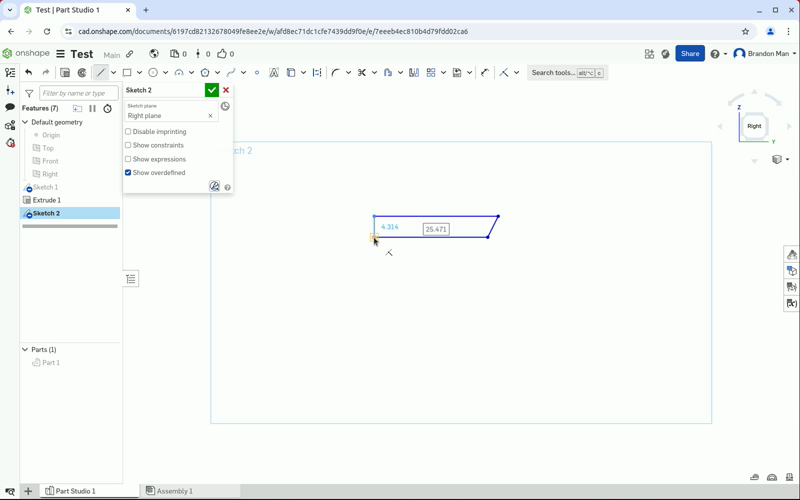
mouse_move(400, 228)
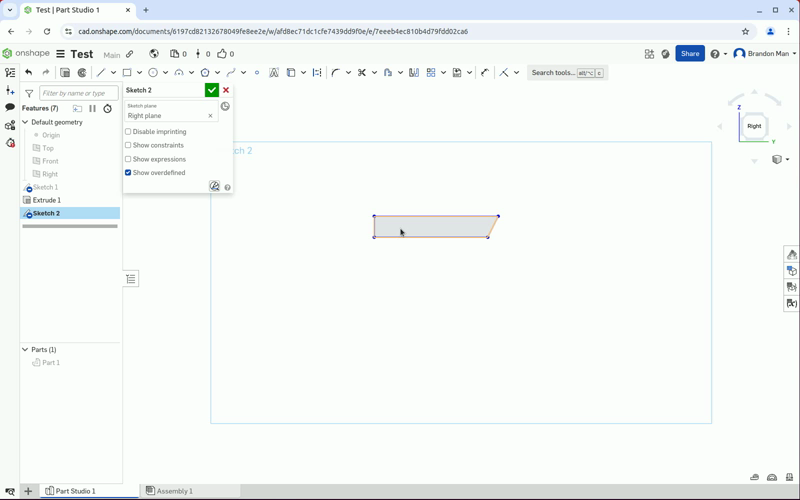
click(400, 228)
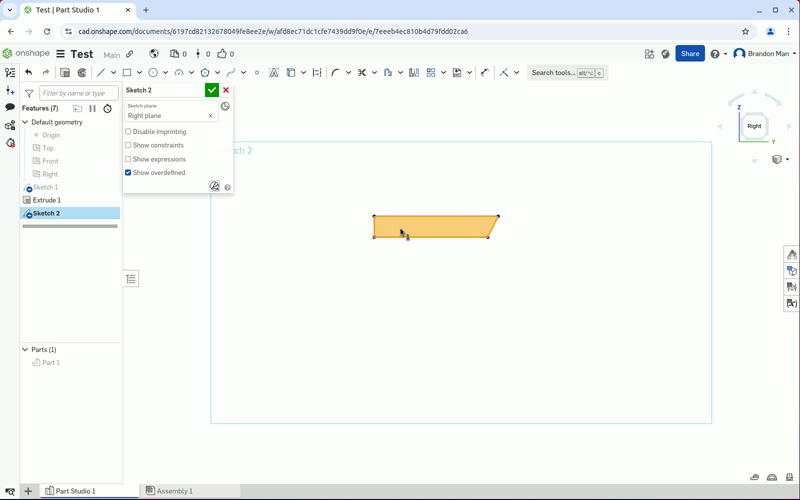
mouse_move(73, 352)
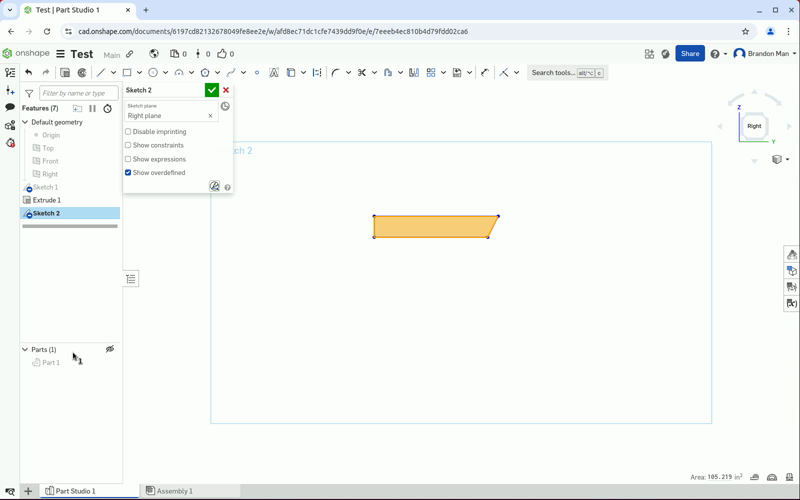
key(shift+y)
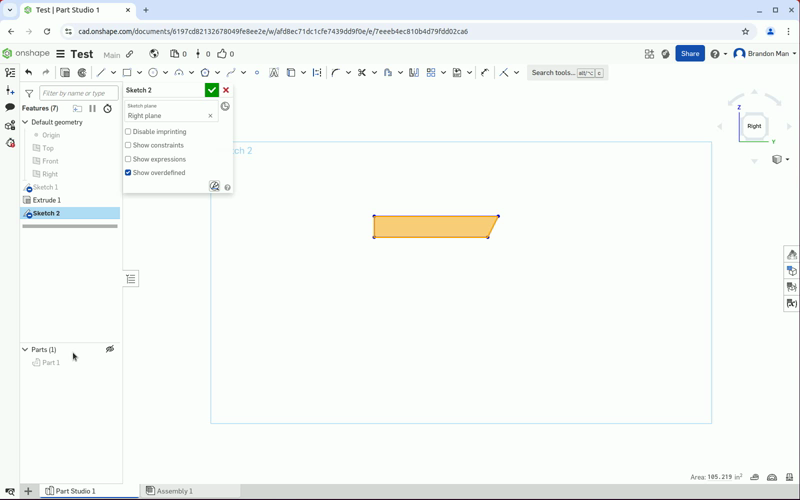
key(shift+e)
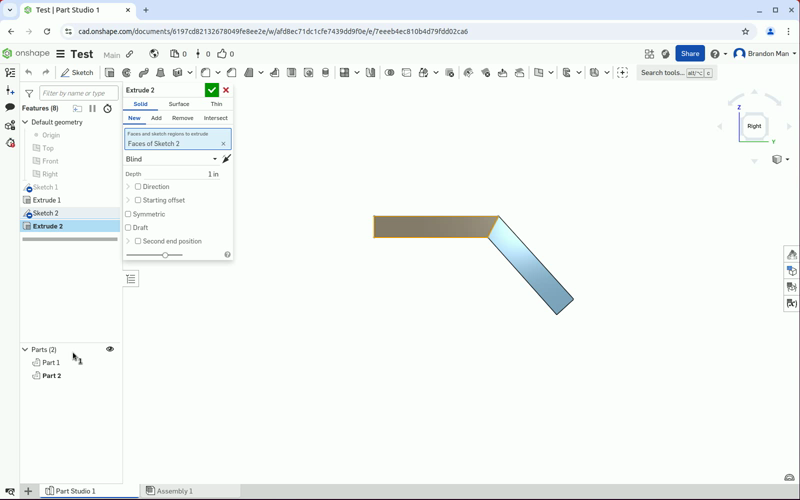
mouse_move(143, 106)
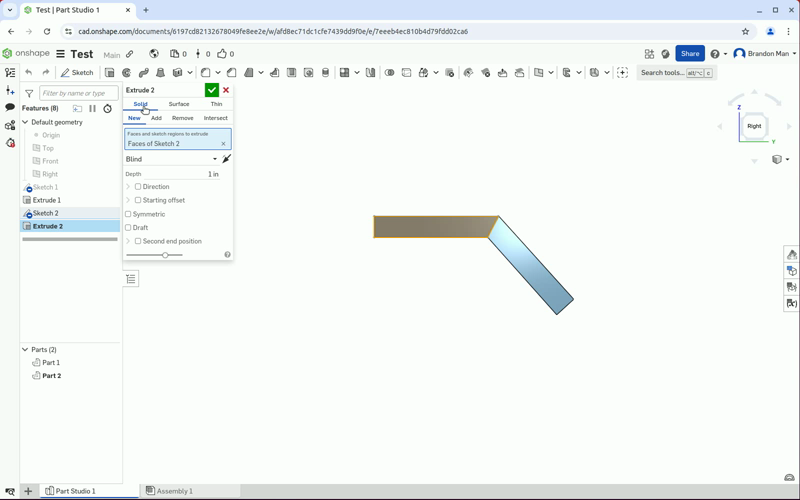
click(143, 106)
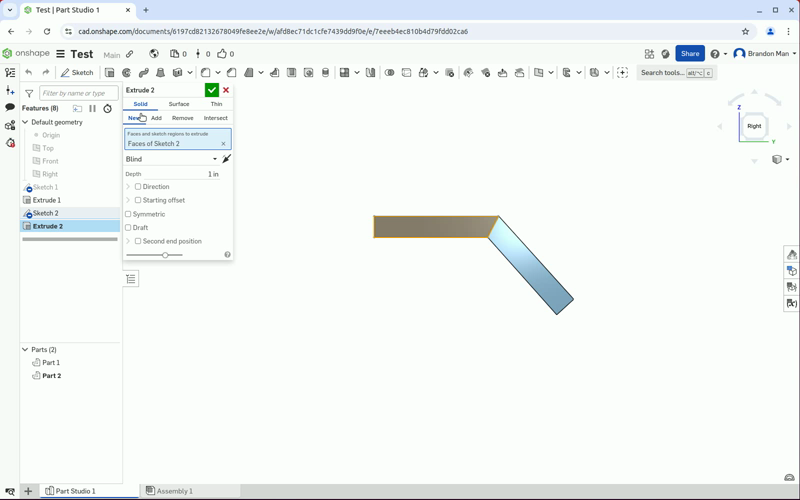
mouse_move(137, 120)
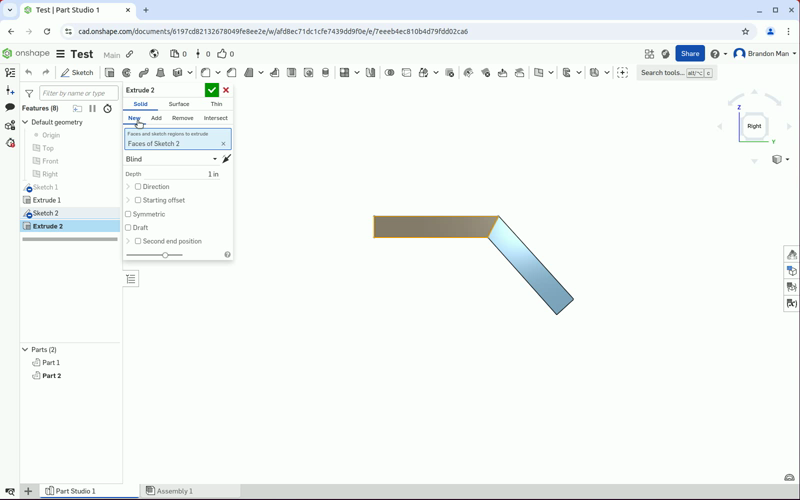
click(137, 120)
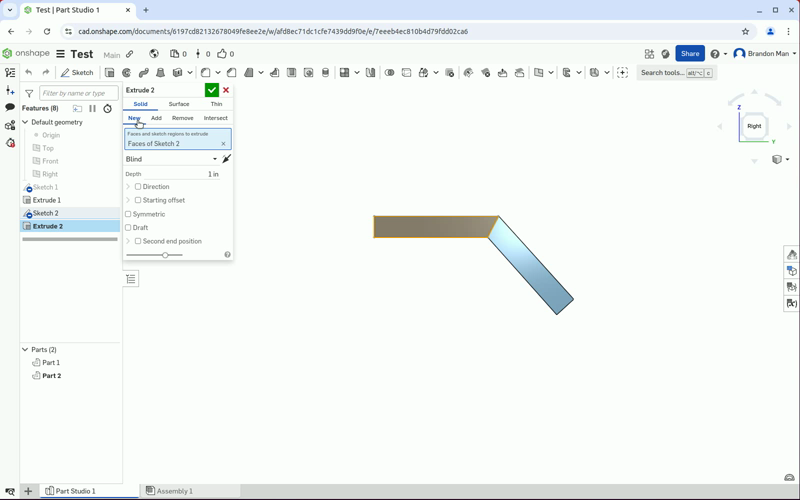
key(tab, 4)
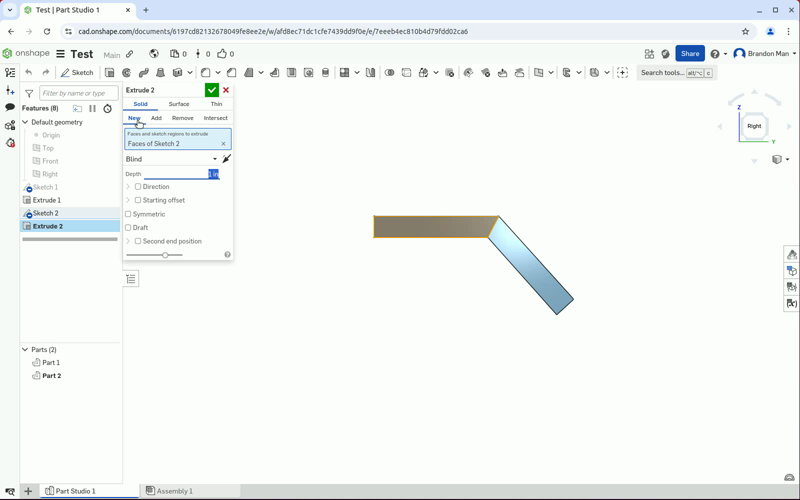
text(21.183)
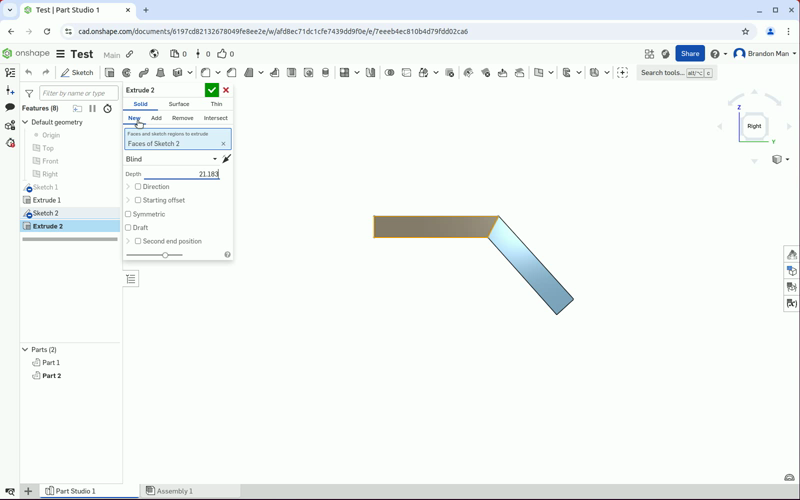
key(enter)
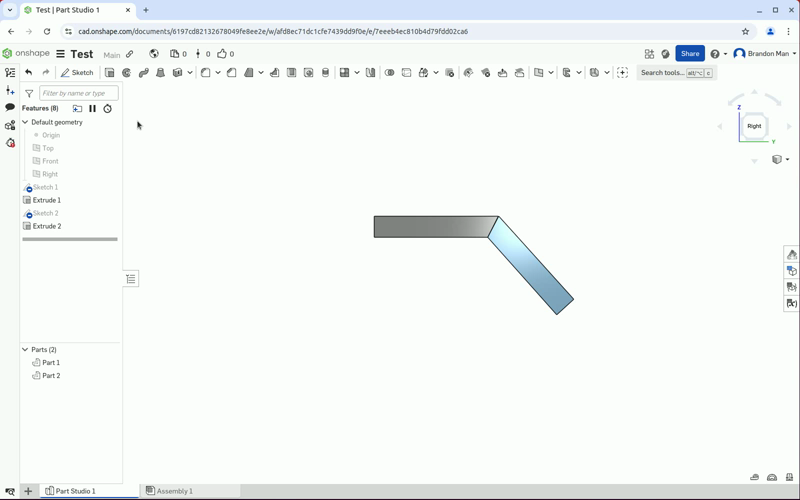
key(shift+h)
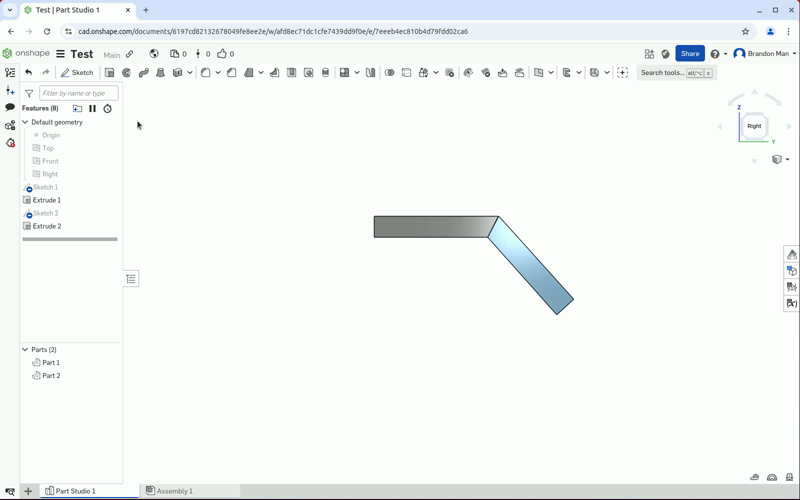
key(shift+h)
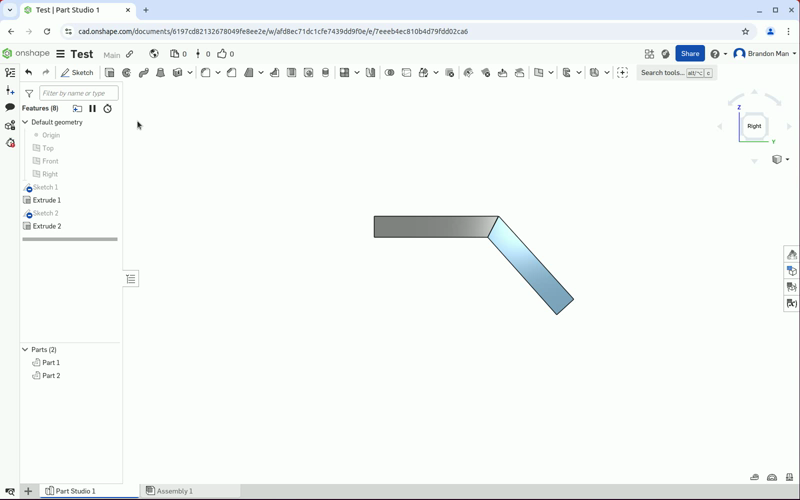
mouse_move(73, 189)
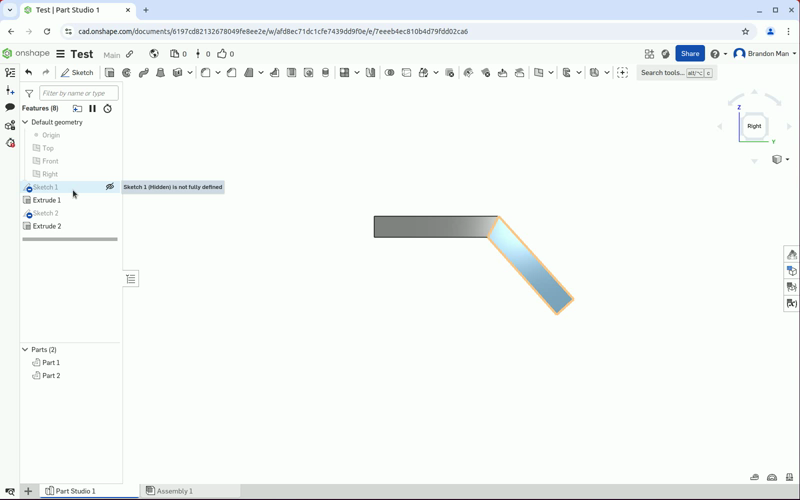
click(73, 189)
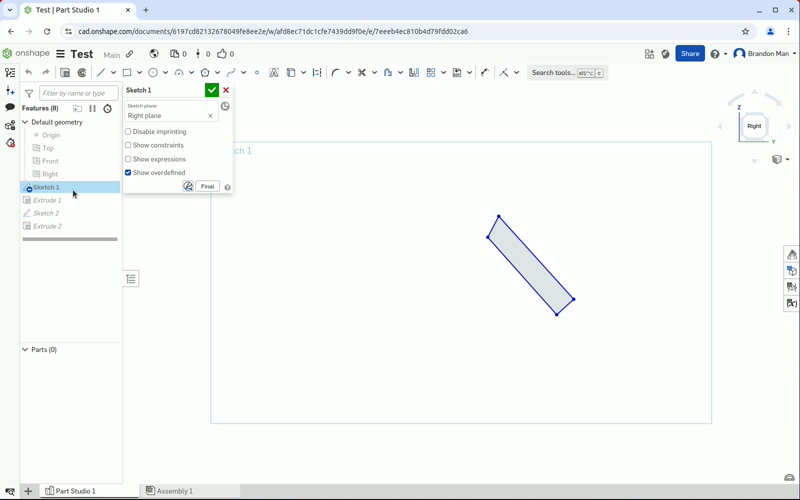
mouse_move(229, 92)
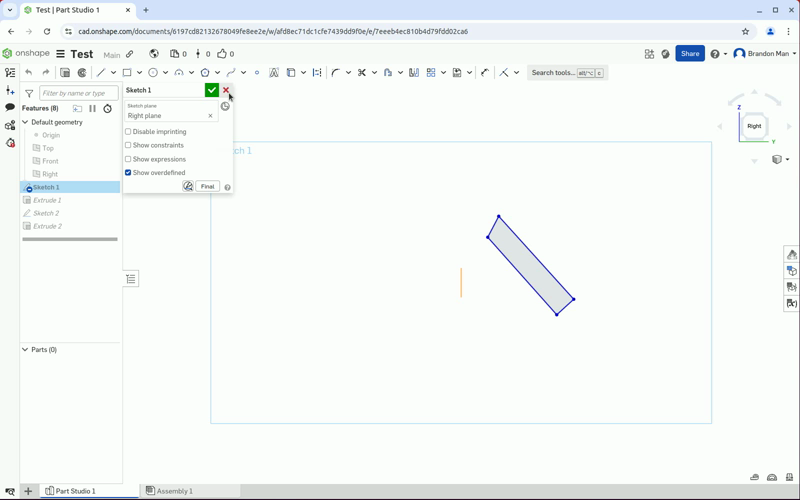
click(229, 92)
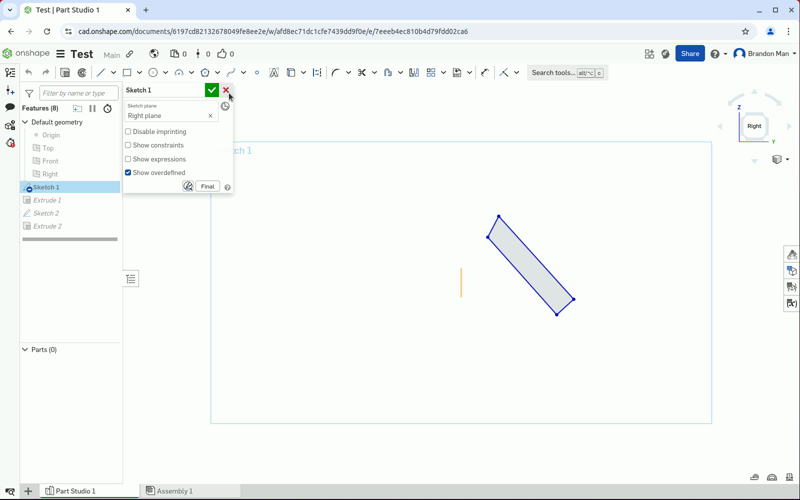
key(shift+s)
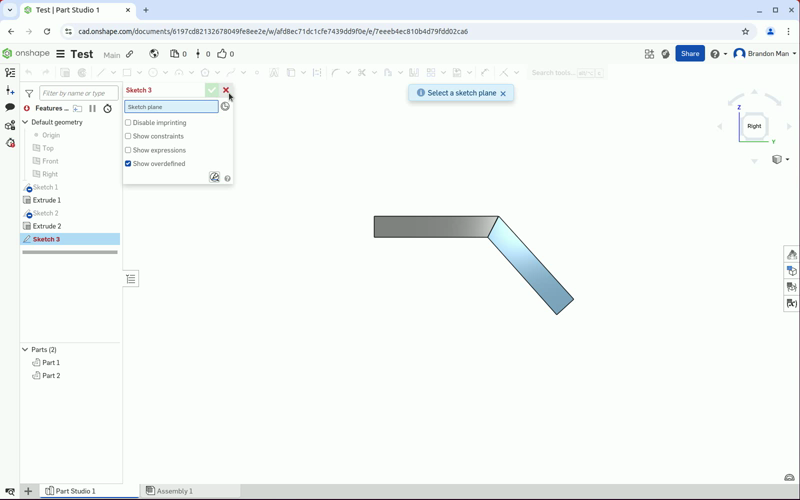
mouse_move(73, 176)
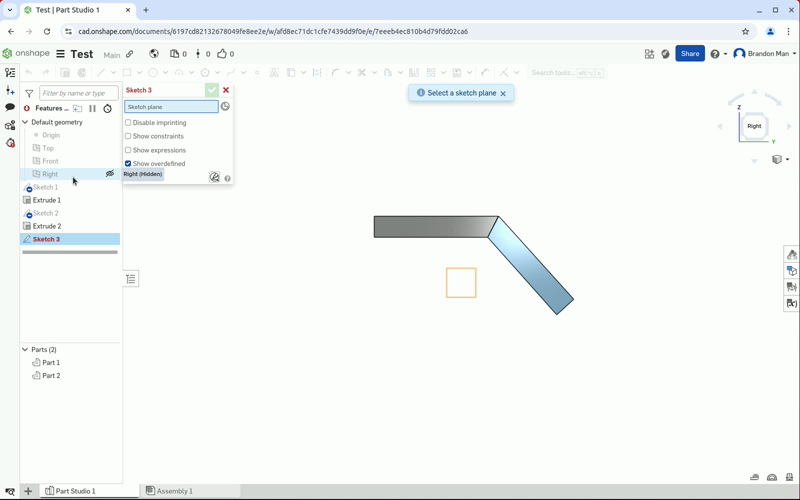
click(73, 176)
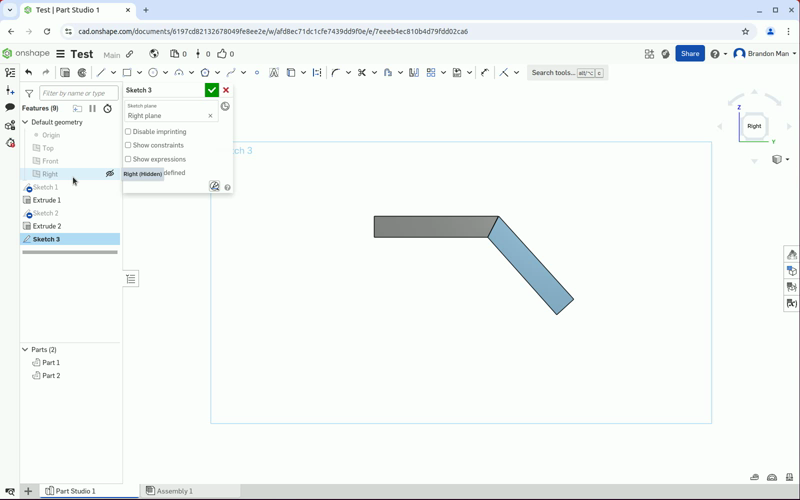
mouse_move(73, 352)
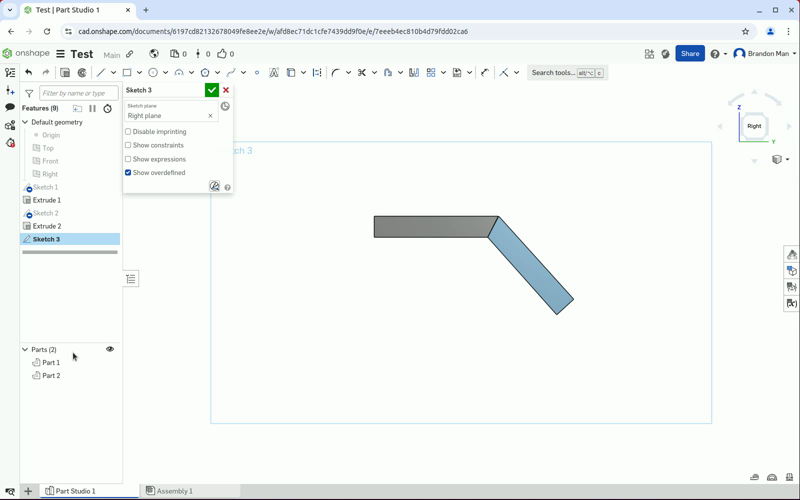
key(y)
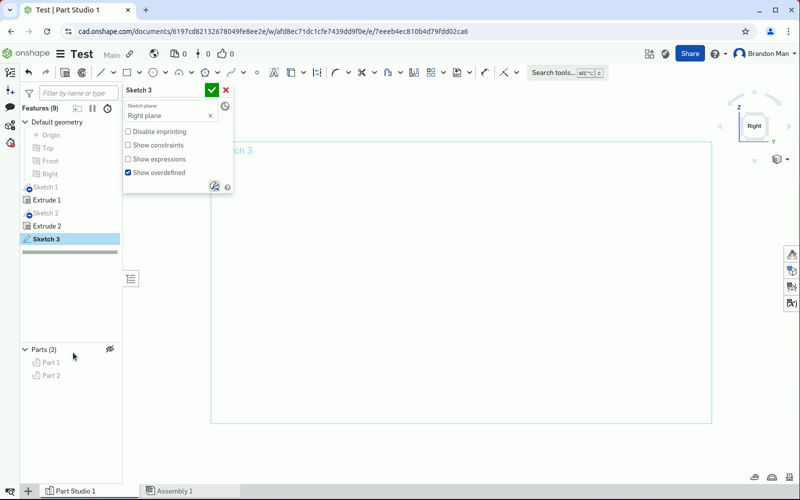
key(l)
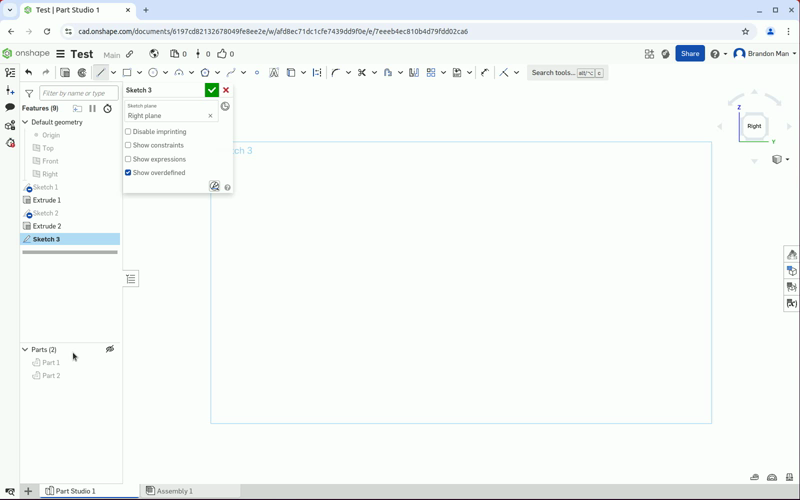
key_down(shift)
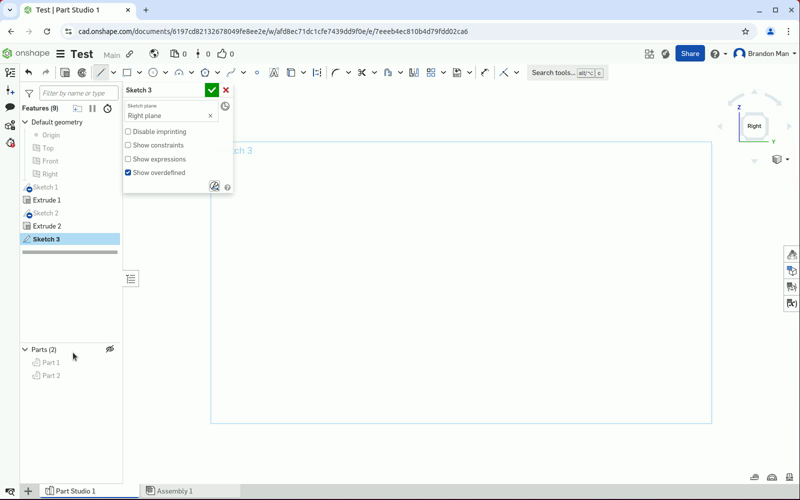
mouse_move(358, 247)
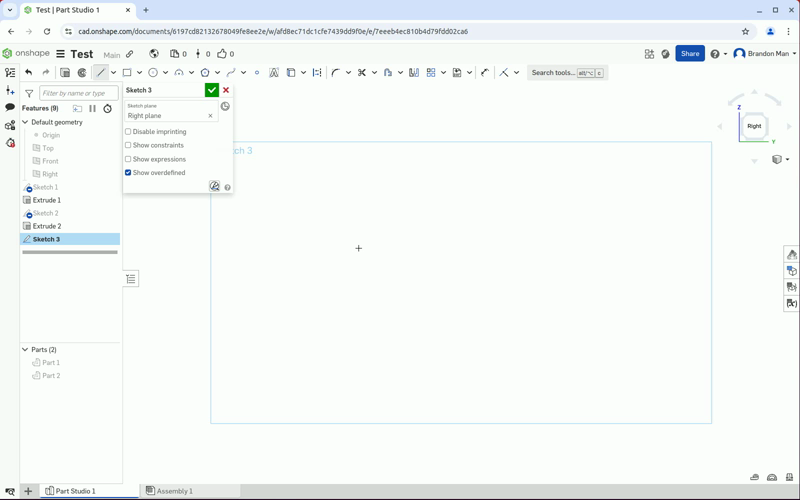
click(358, 247)
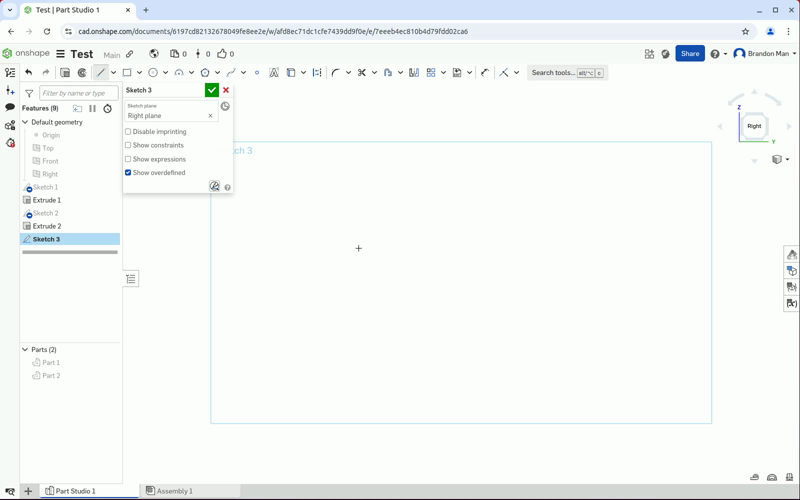
key_up(shift)
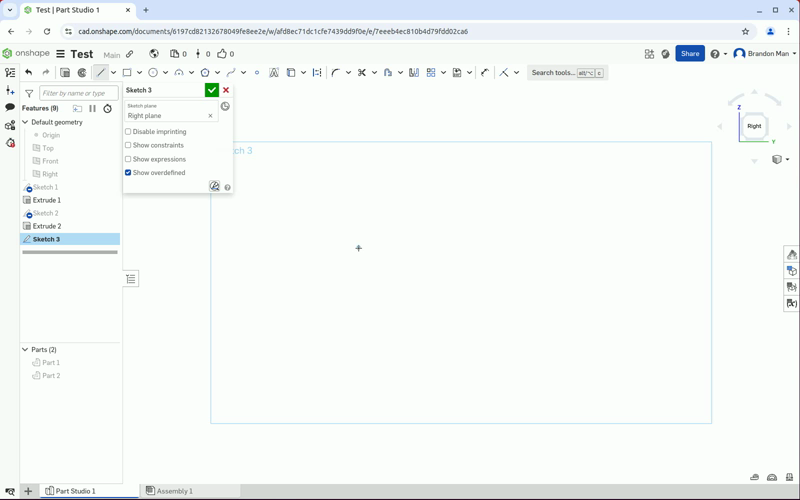
key_down(shift)
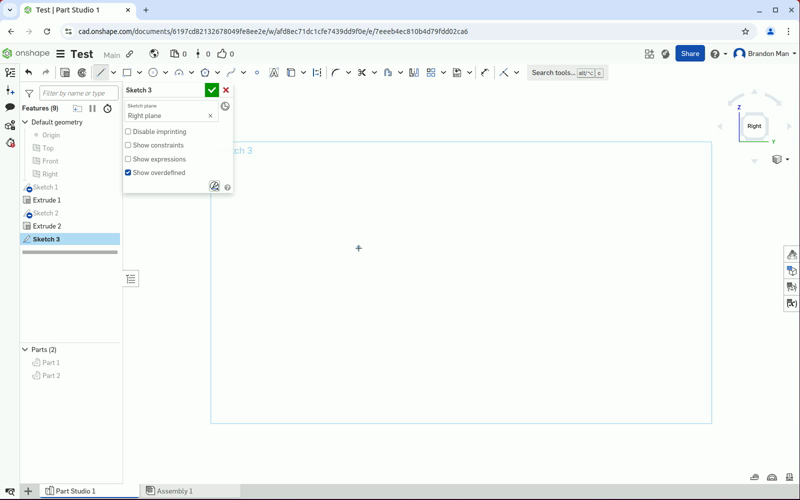
mouse_move(388, 247)
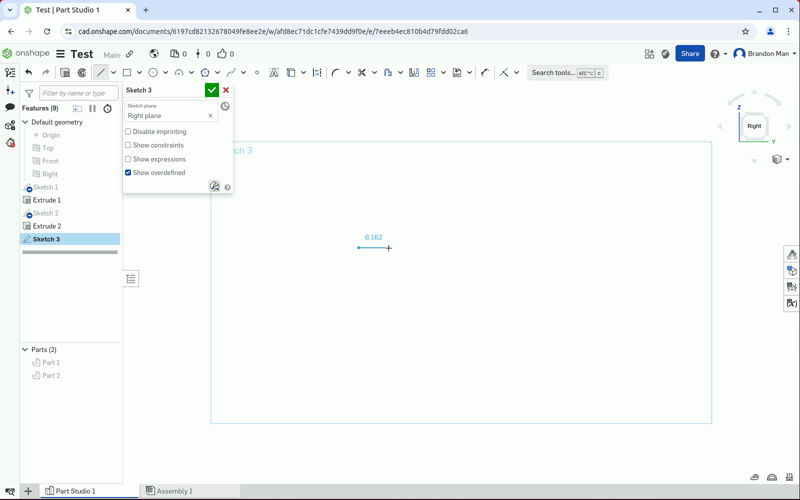
mouse_move(373, 247)
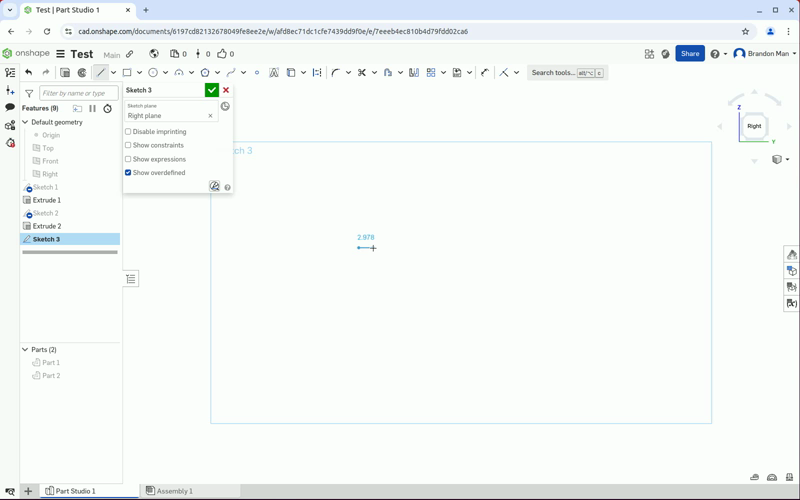
click(373, 247)
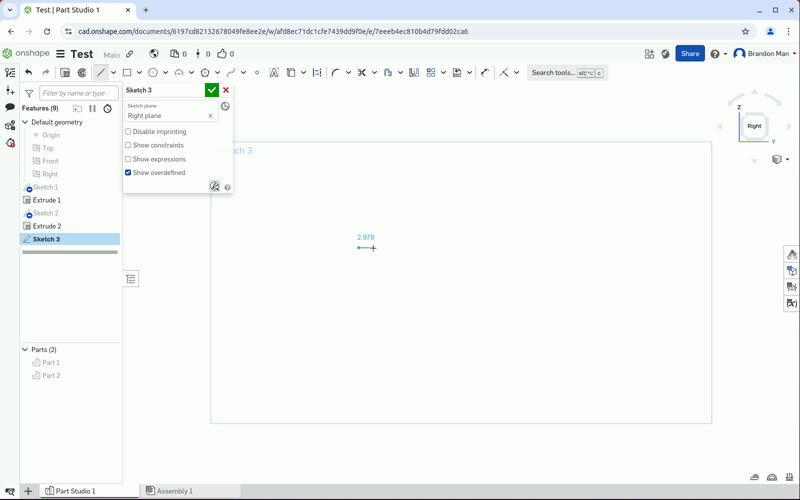
key_up(shift)
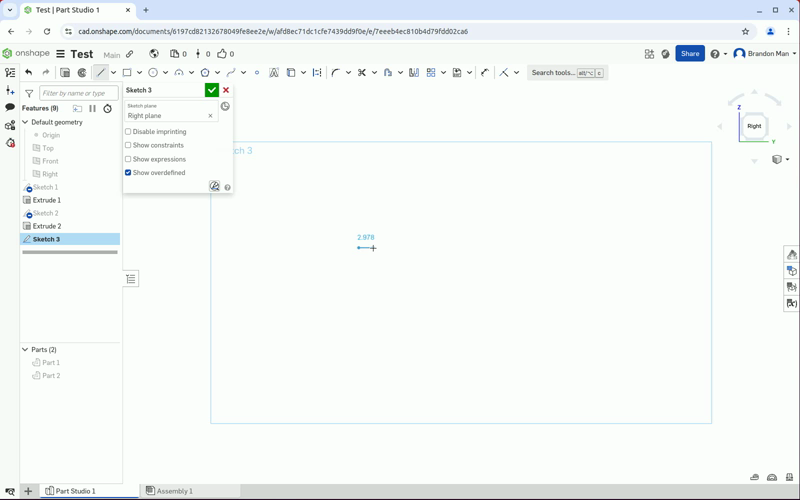
key_down(shift)
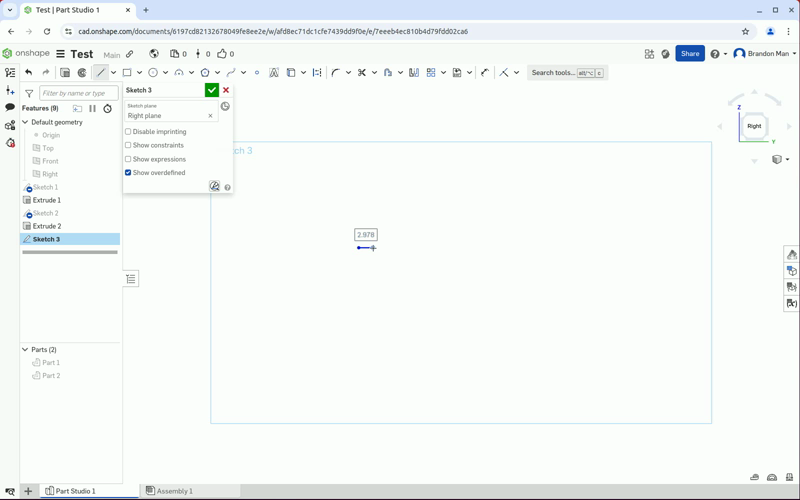
mouse_move(403, 247)
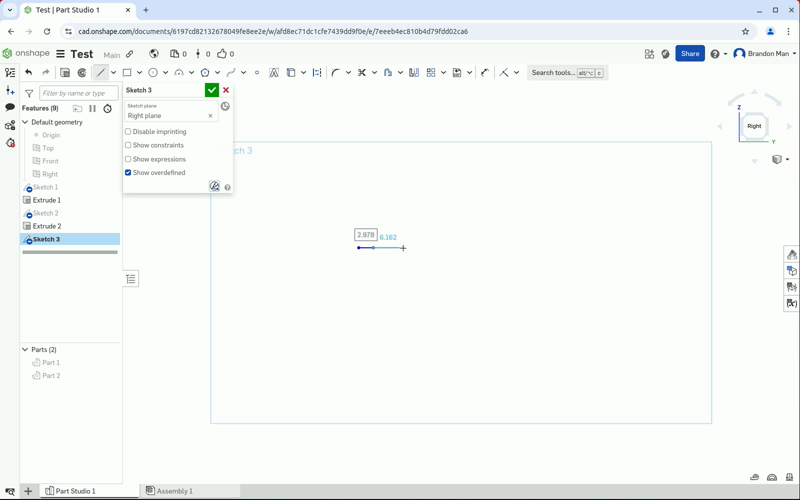
mouse_move(373, 237)
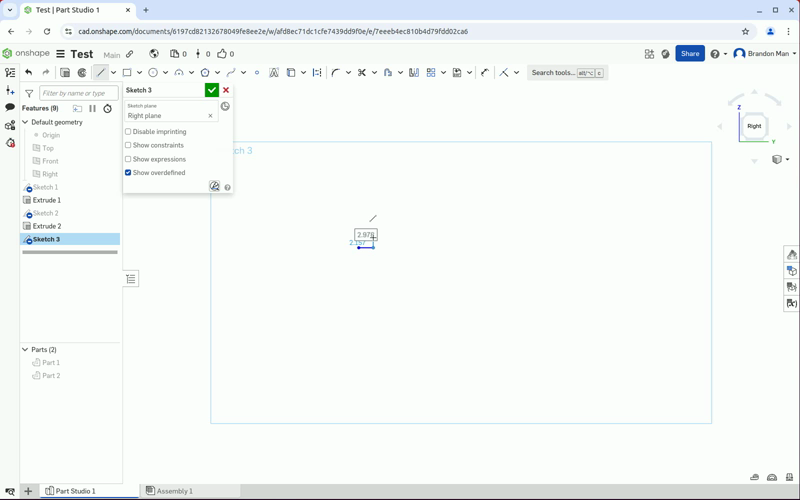
click(373, 237)
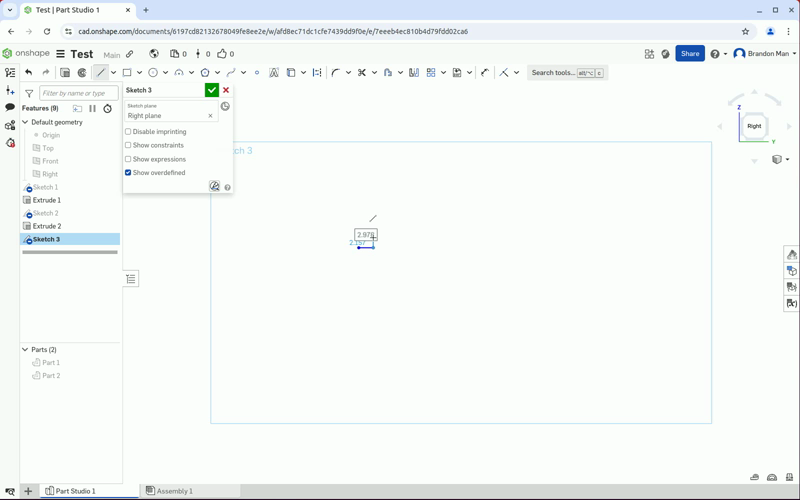
key_up(shift)
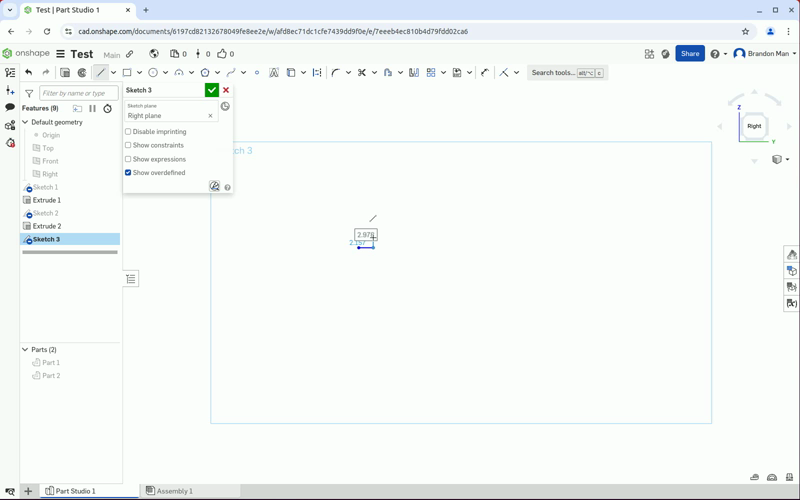
key_down(shift)
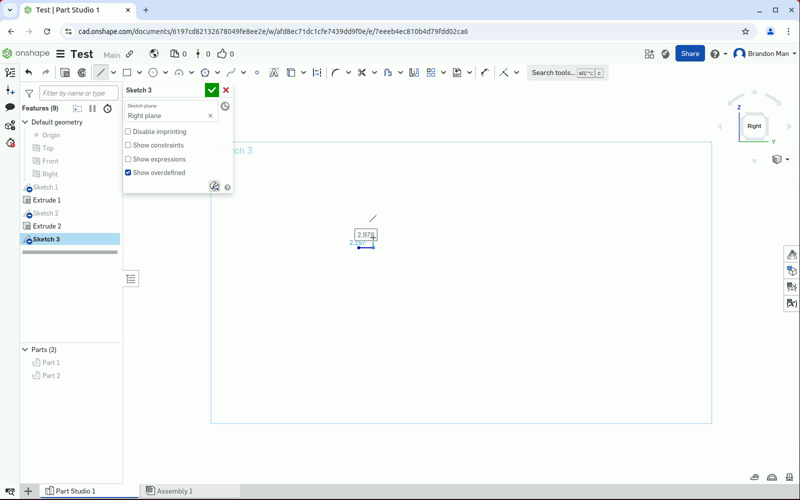
mouse_move(403, 237)
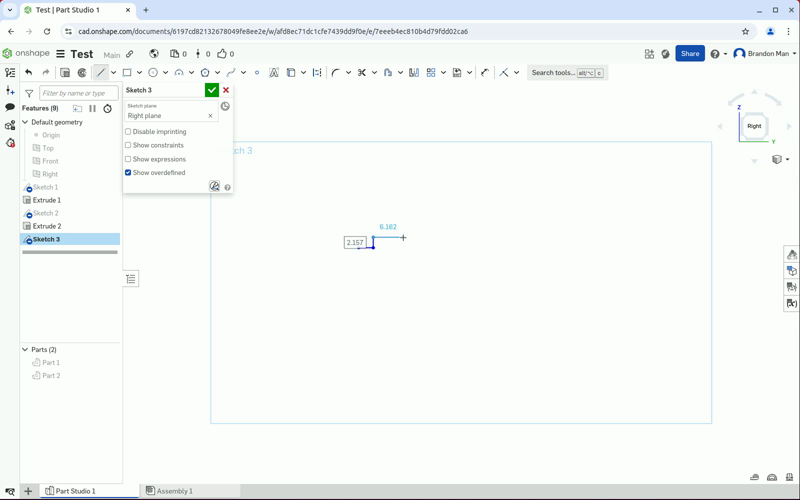
mouse_move(373, 216)
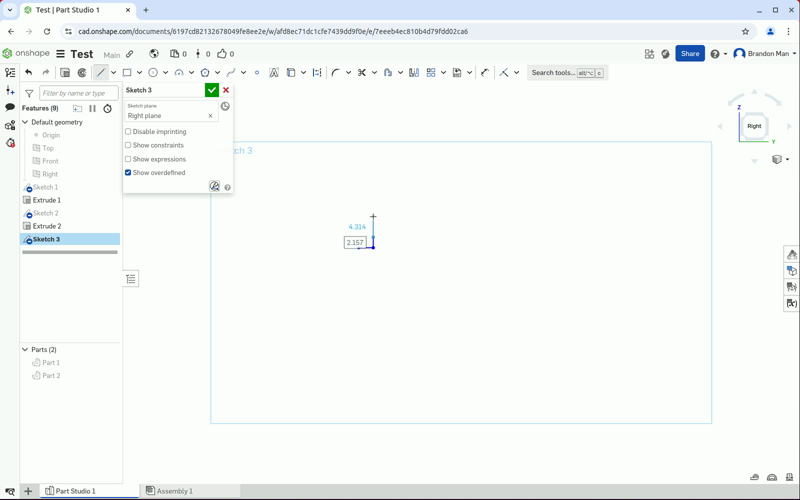
click(373, 216)
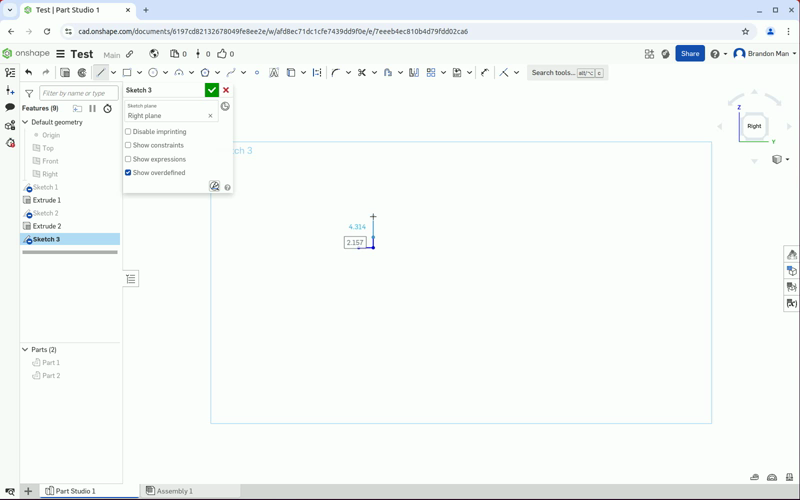
key_up(shift)
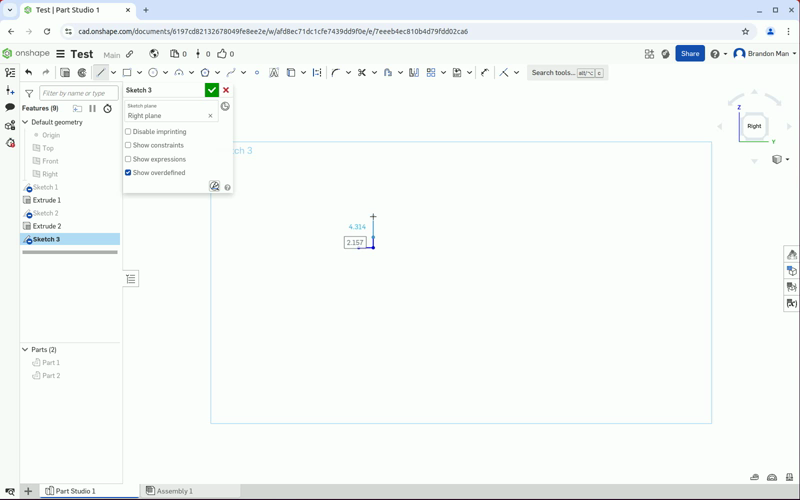
key_down(shift)
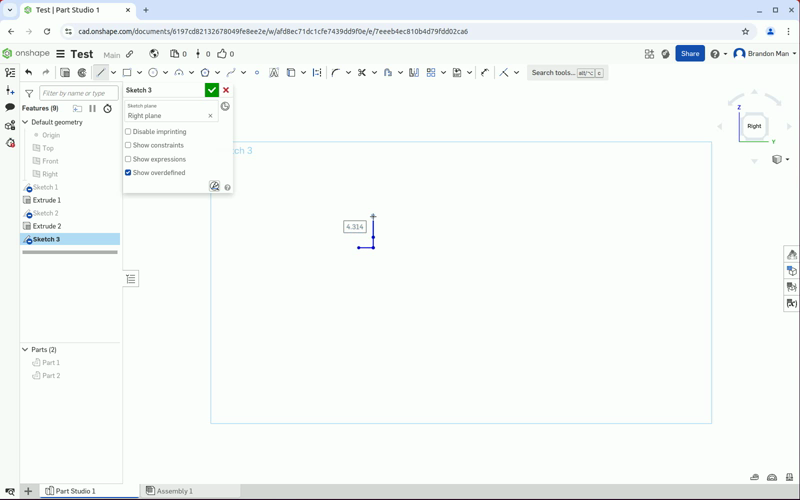
mouse_move(403, 216)
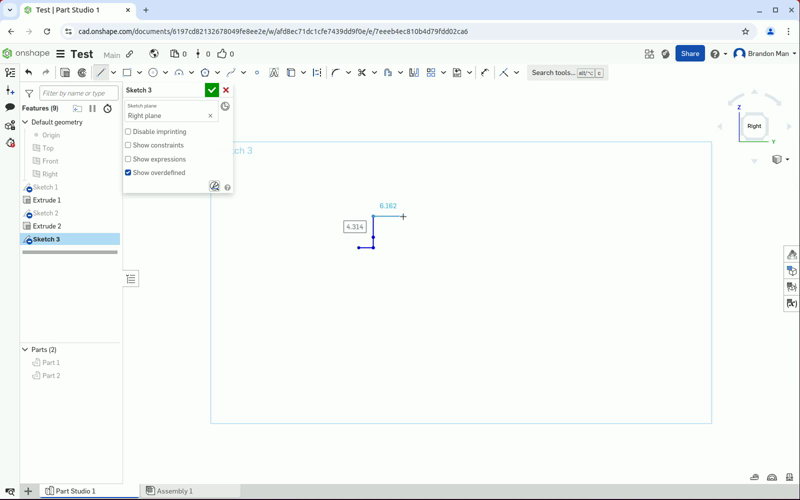
mouse_move(373, 206)
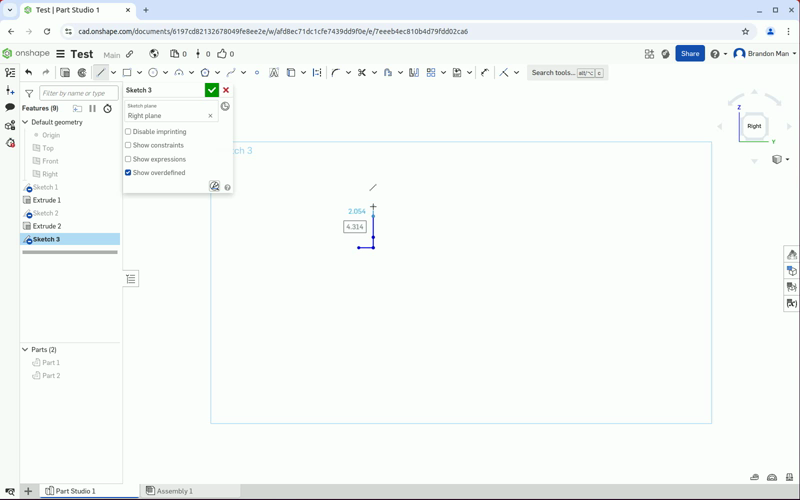
click(373, 206)
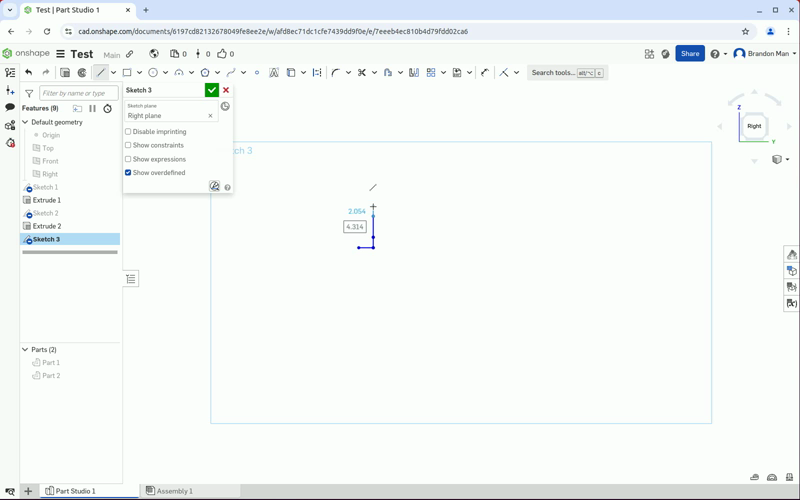
key_up(shift)
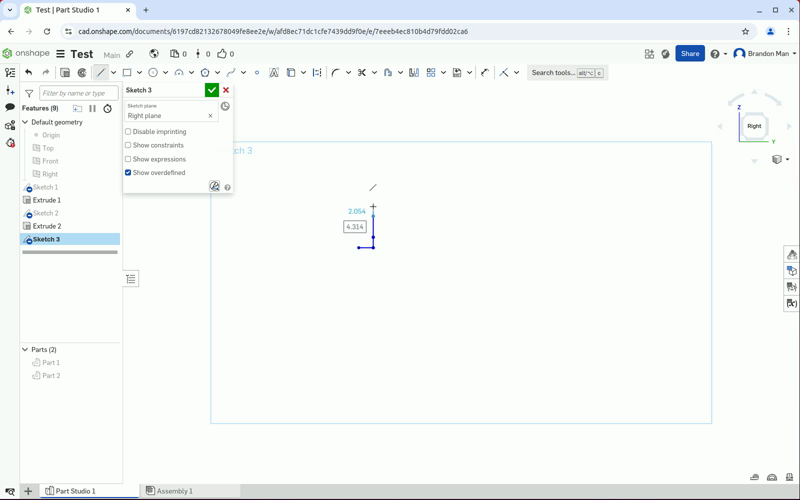
key_down(shift)
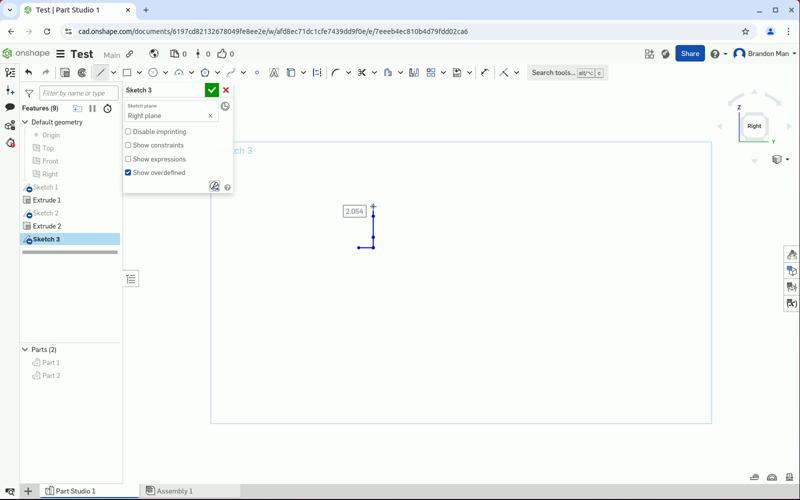
mouse_move(403, 206)
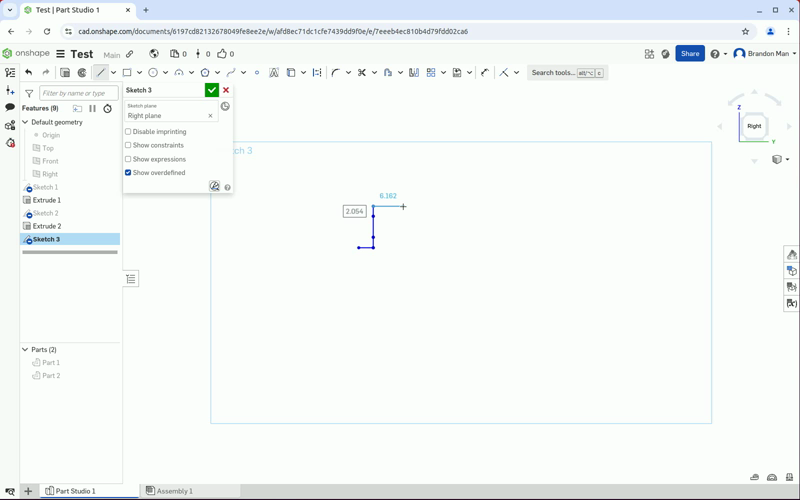
mouse_move(358, 206)
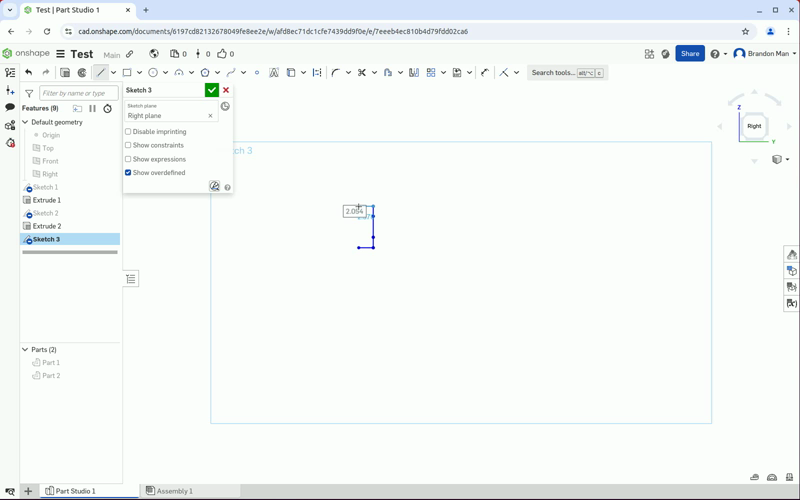
click(358, 206)
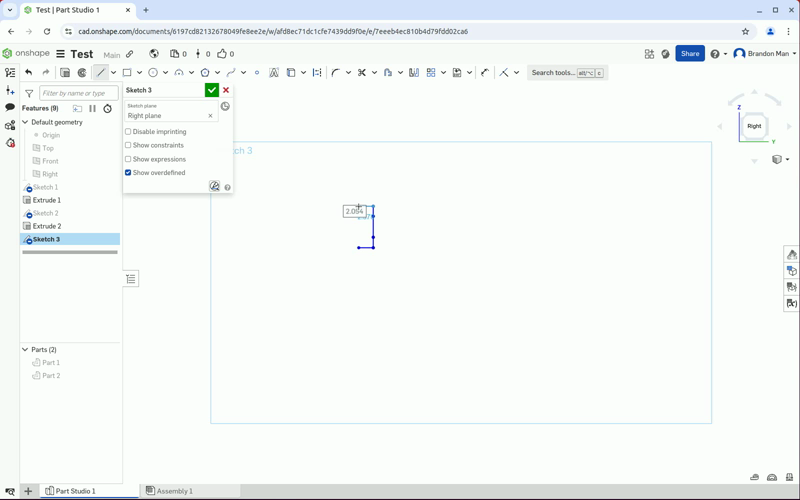
key_up(shift)
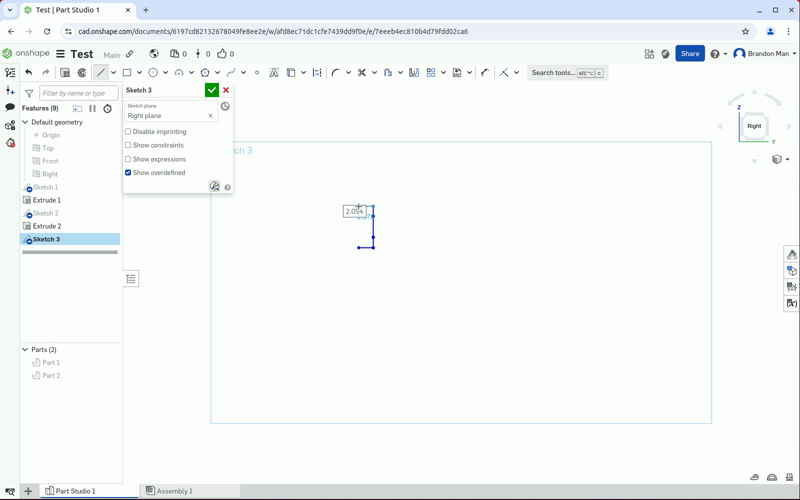
mouse_move(388, 206)
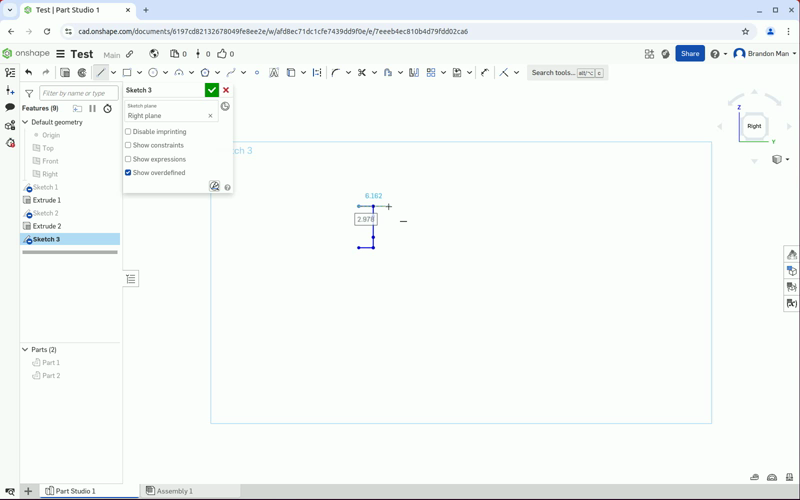
key_down(shift)
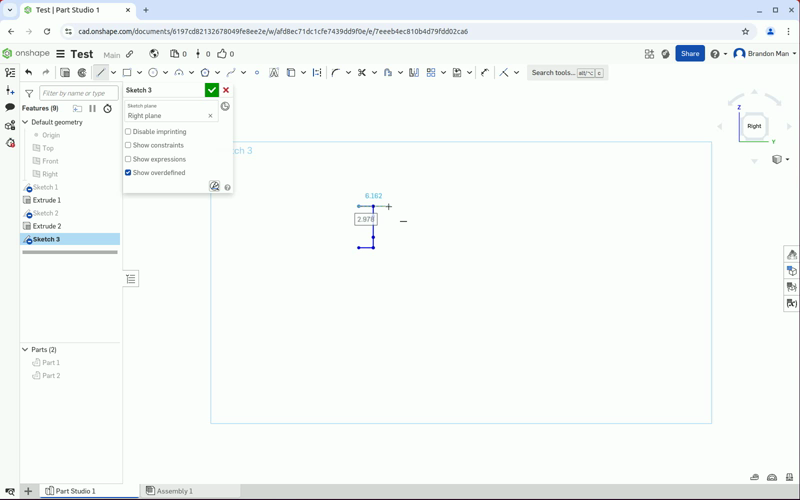
mouse_move(358, 247)
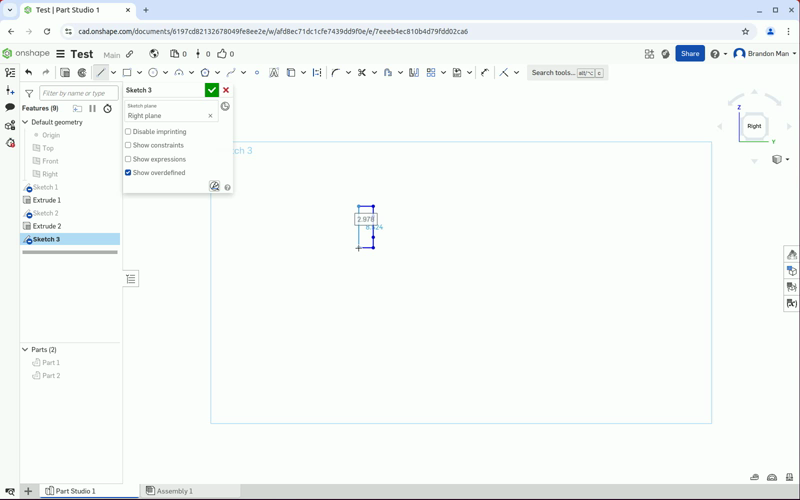
key_up(shift)
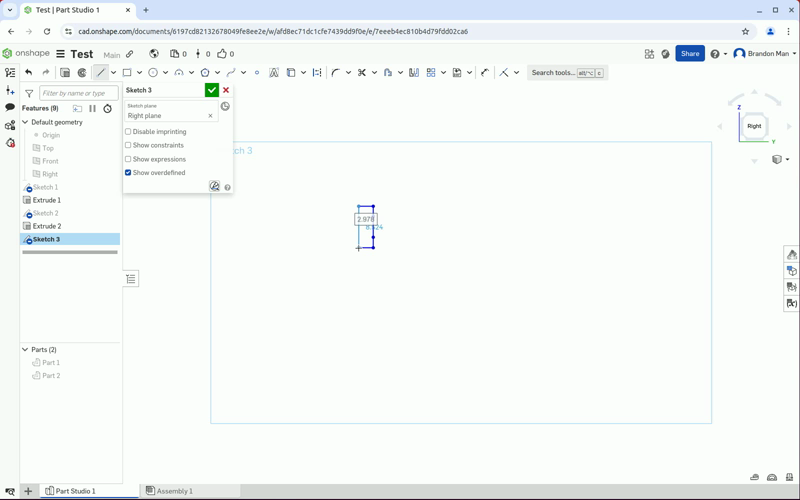
click(358, 247)
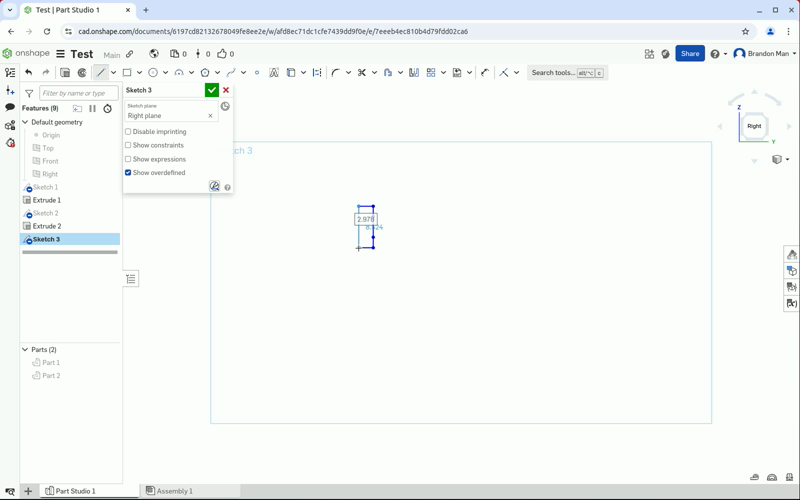
key(esc)
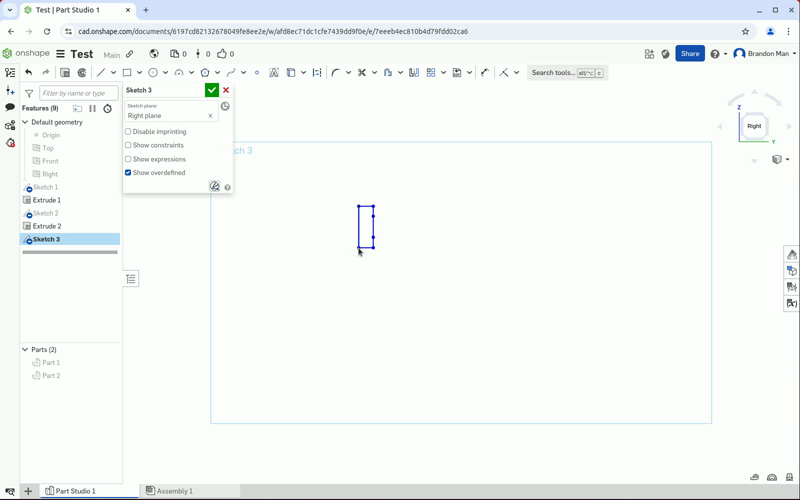
mouse_move(364, 236)
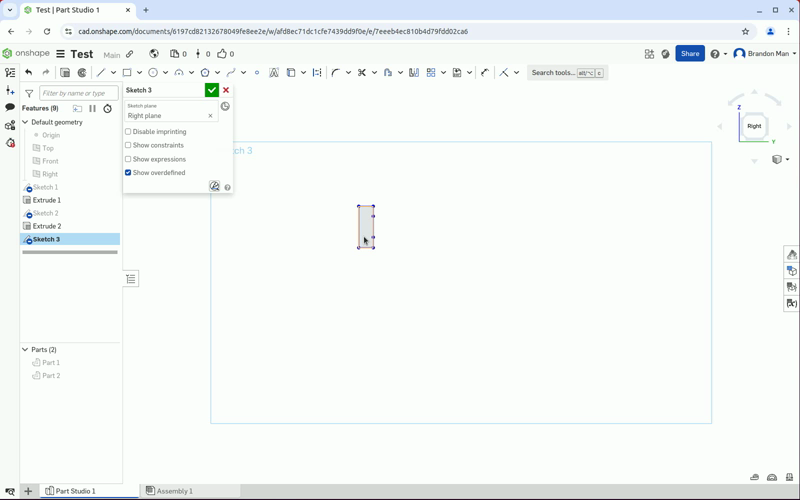
scroll(6)
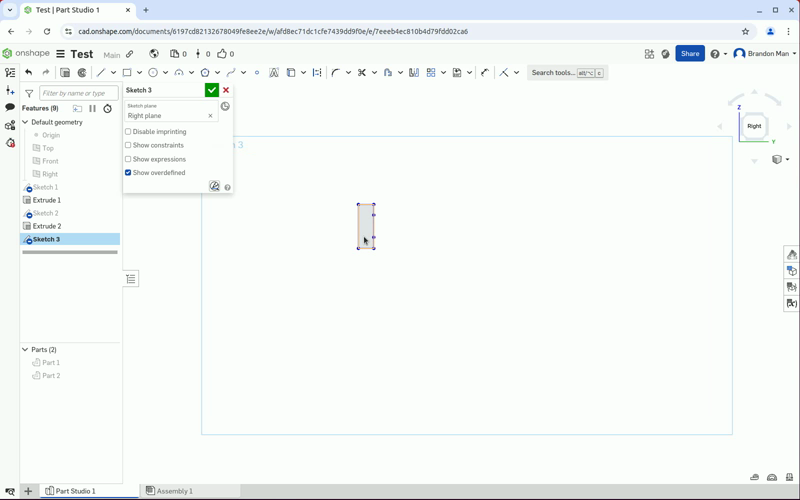
scroll(6)
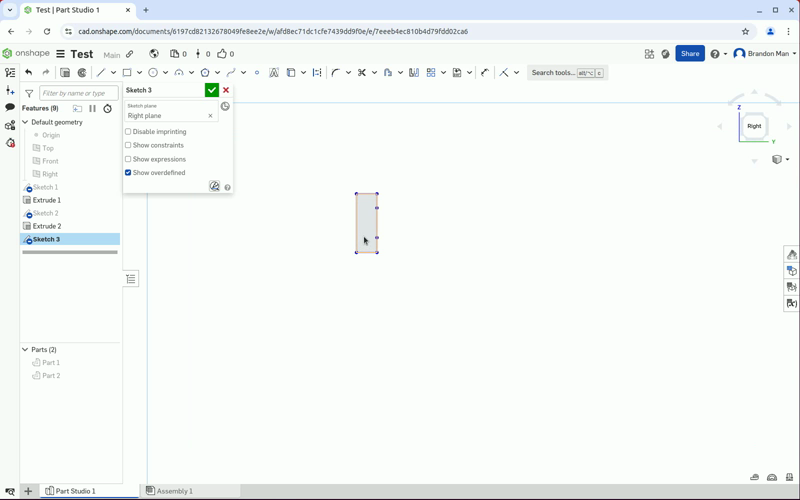
scroll(6)
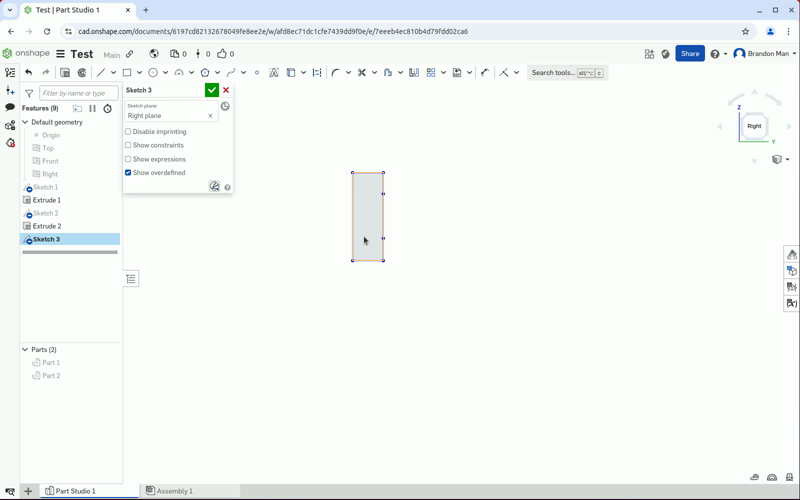
scroll(6)
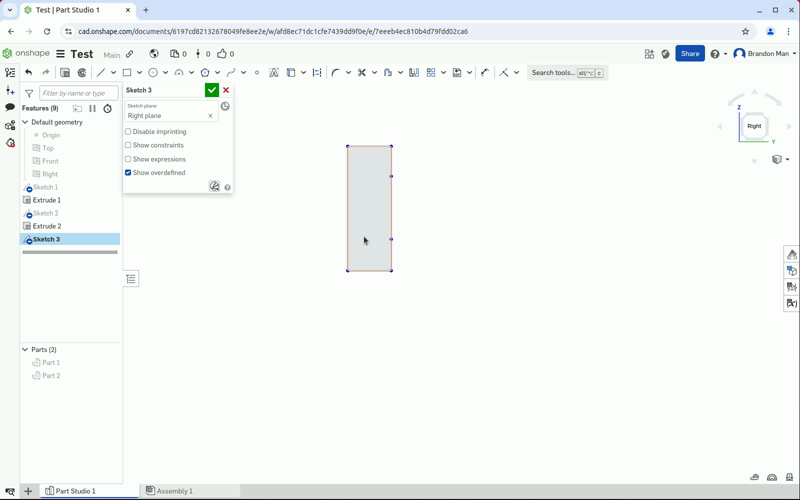
scroll(6)
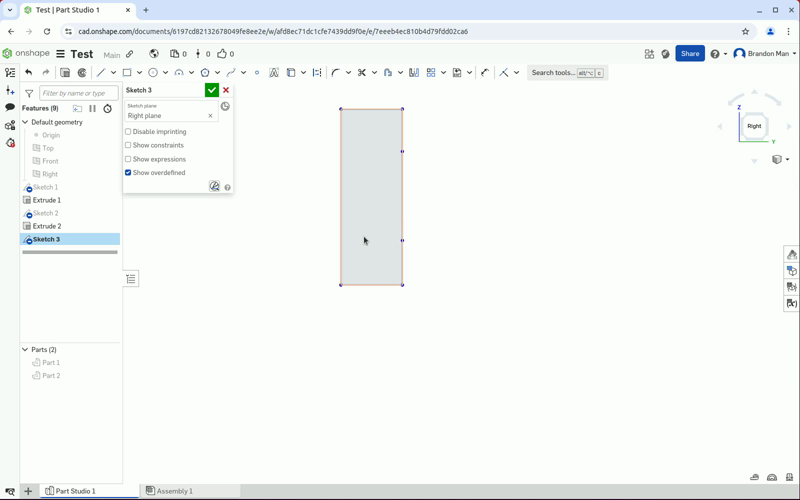
scroll(6)
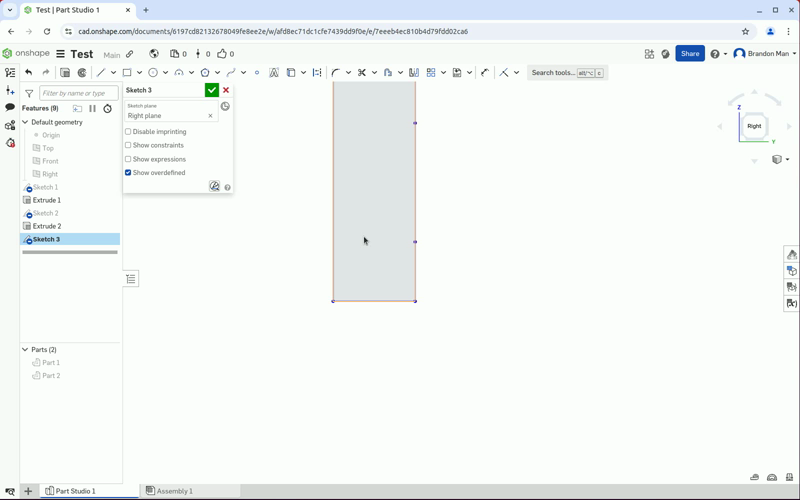
scroll(6)
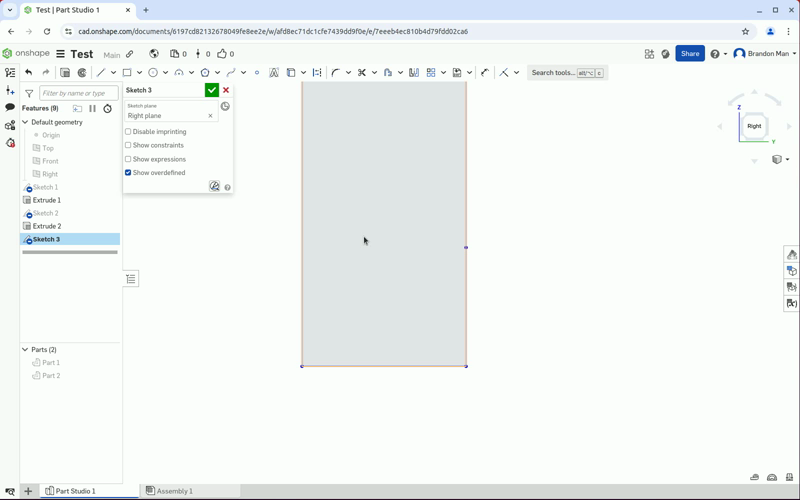
click(364, 236)
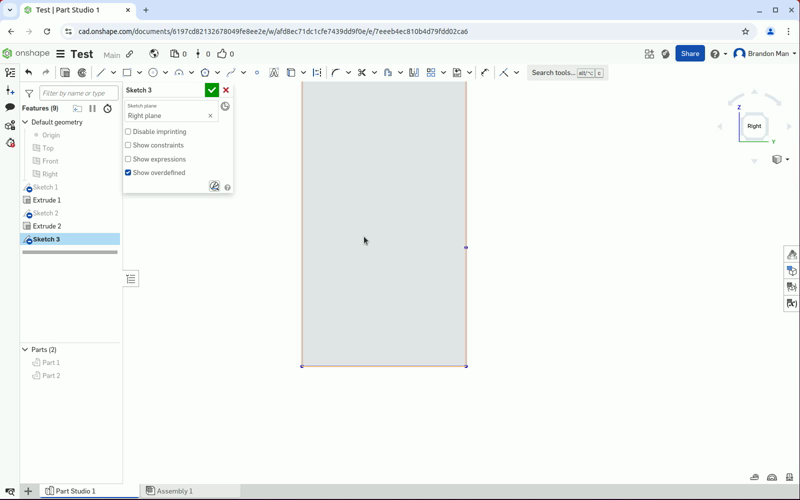
scroll(-6)
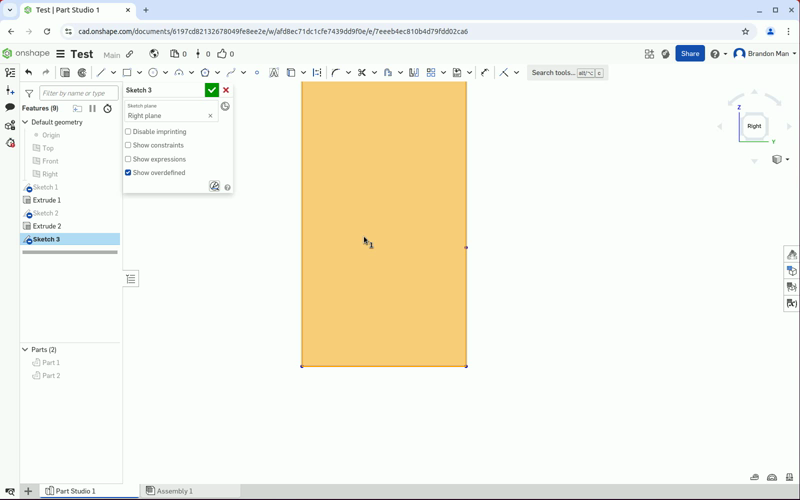
scroll(-6)
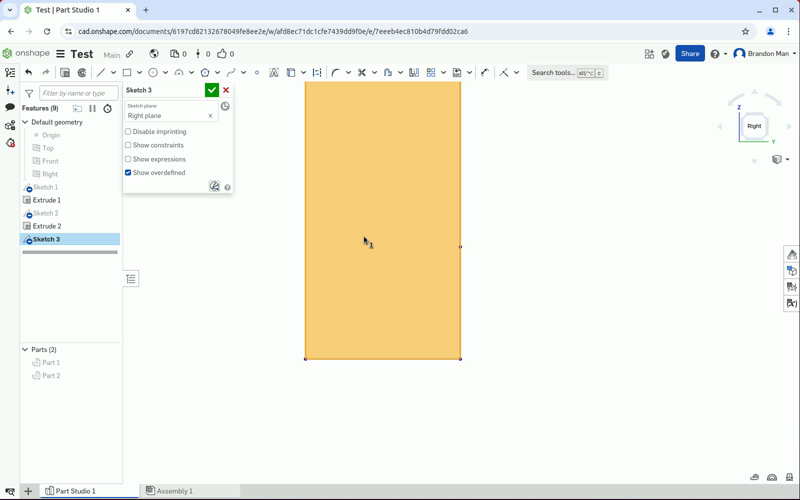
scroll(-6)
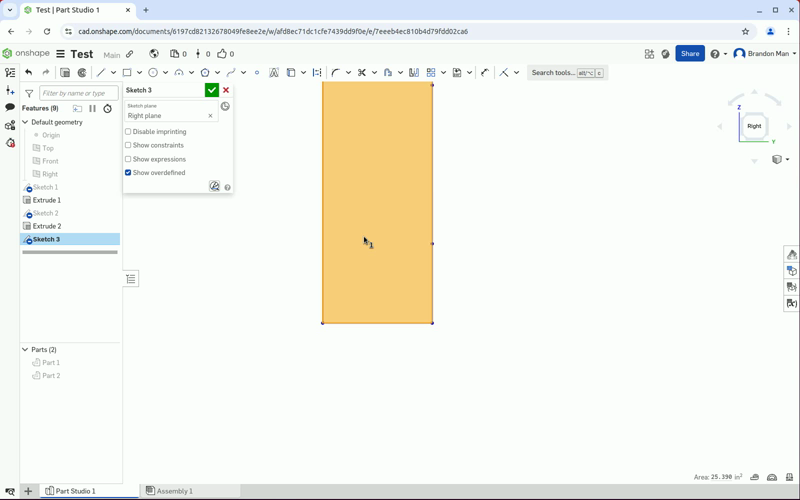
scroll(-6)
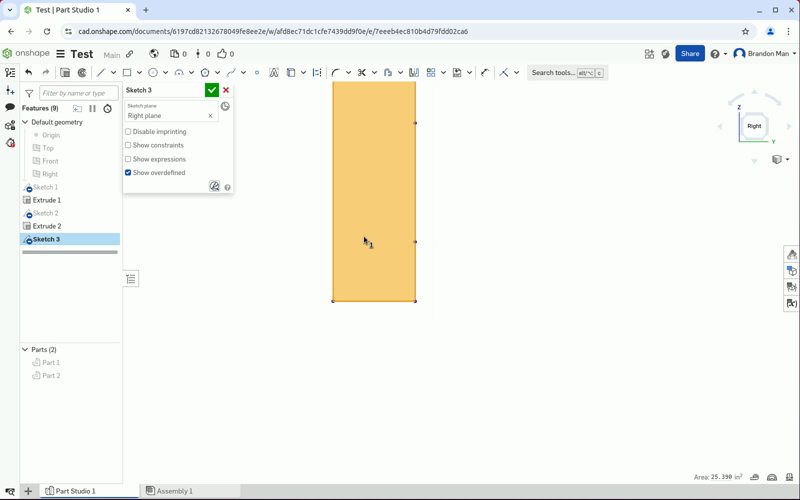
scroll(-6)
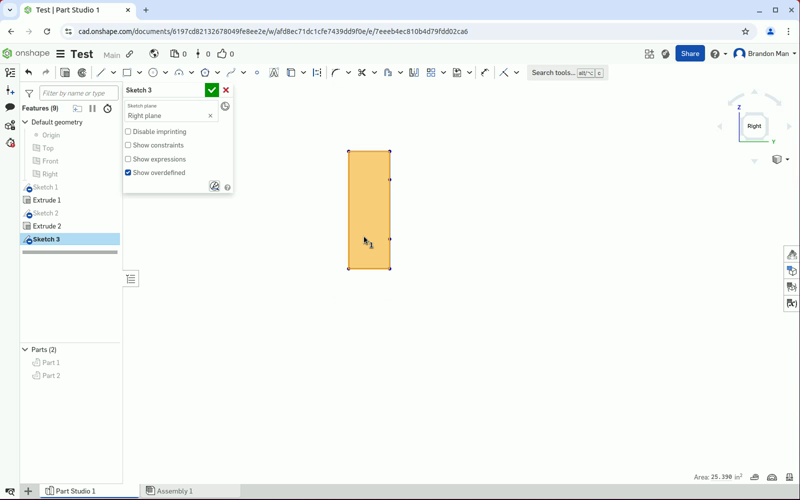
scroll(-6)
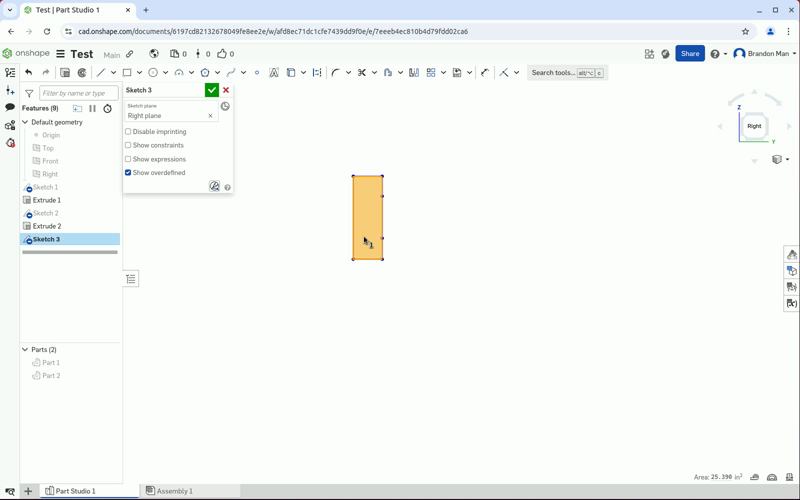
scroll(-6)
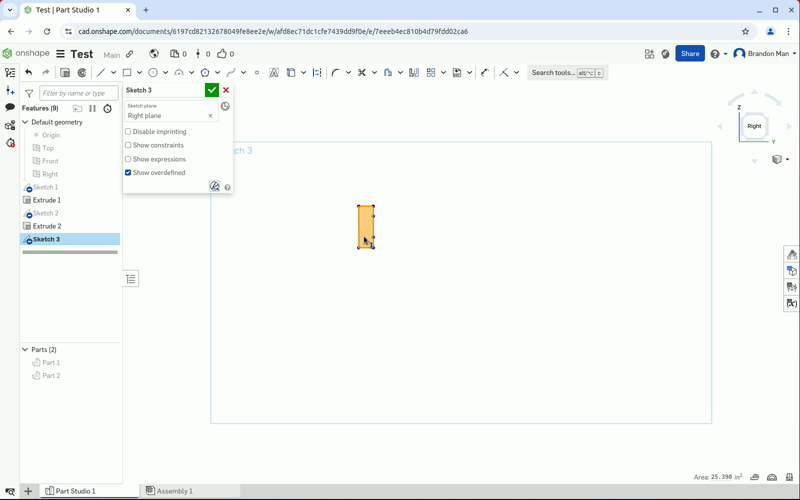
mouse_move(73, 352)
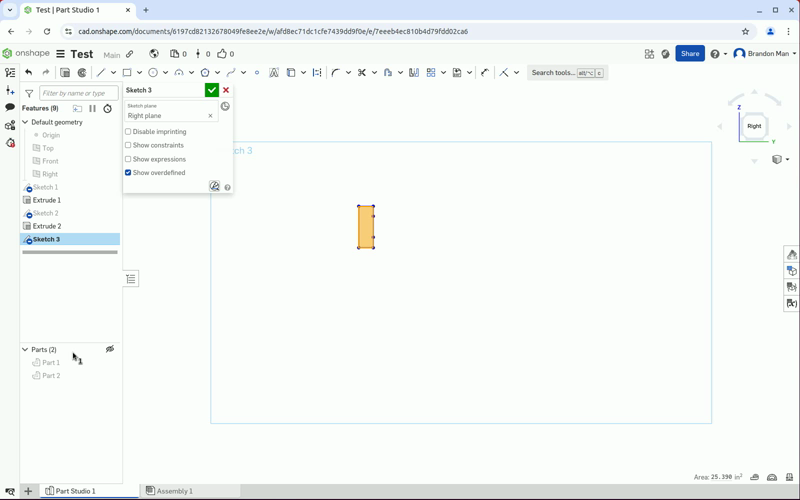
key(shift+y)
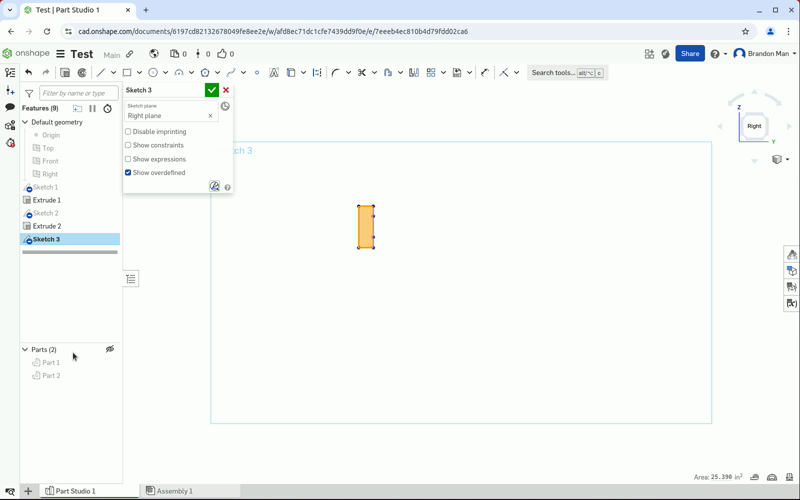
key(shift+e)
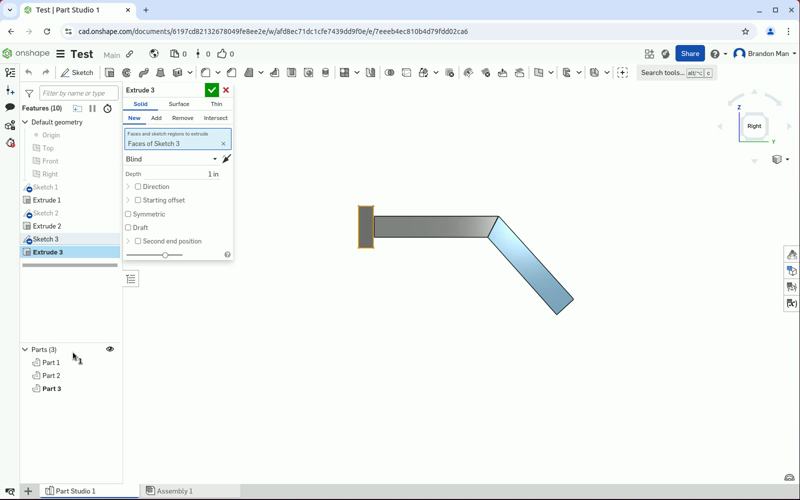
mouse_move(143, 106)
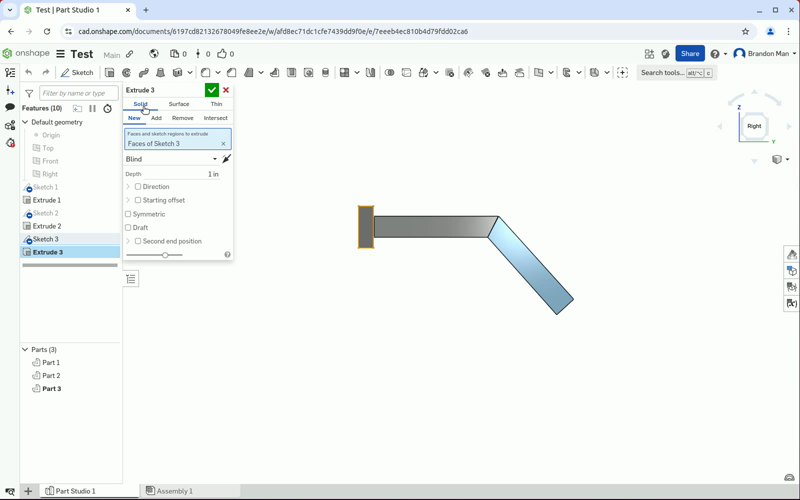
click(143, 106)
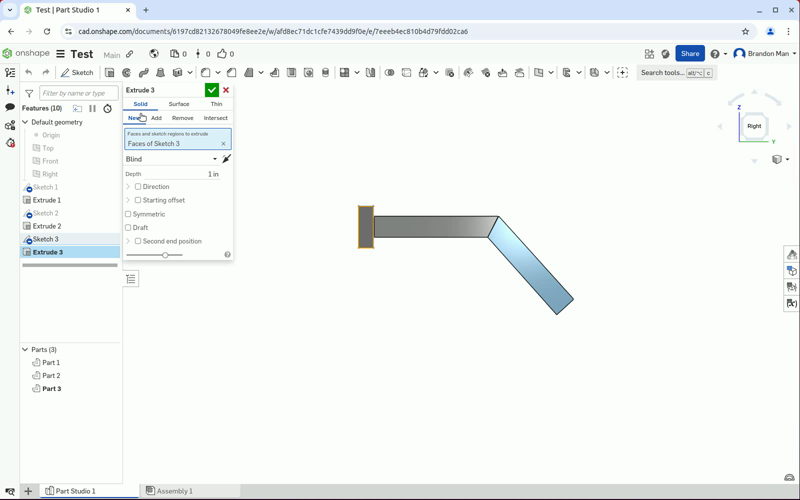
mouse_move(137, 120)
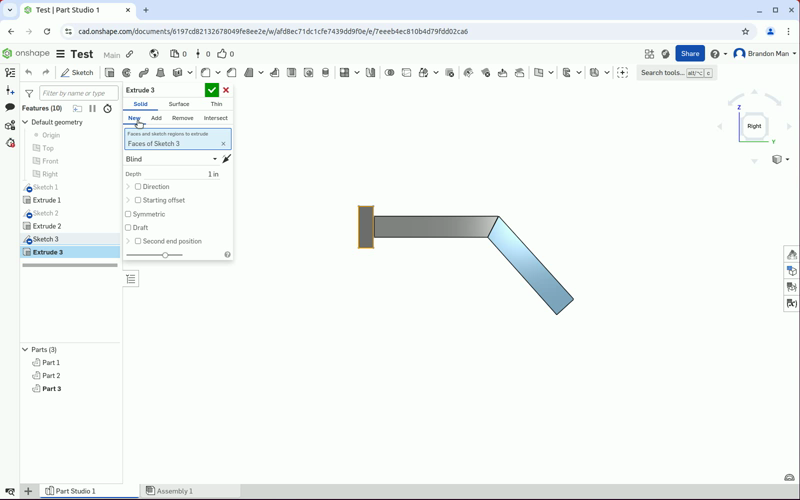
click(137, 120)
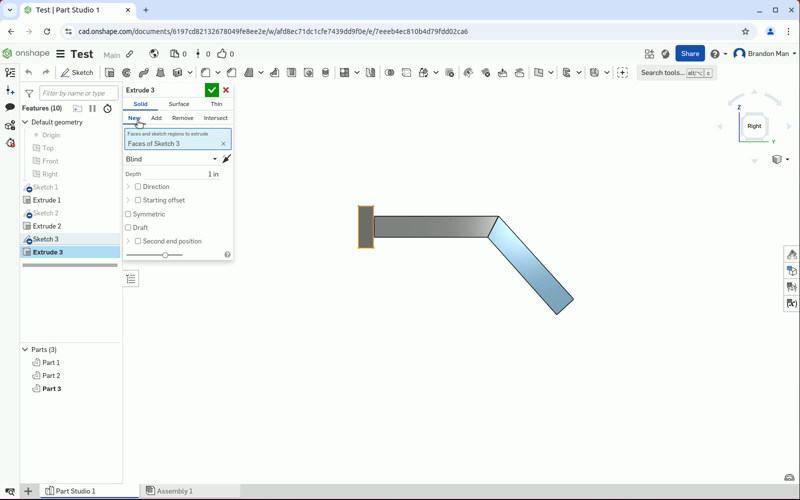
key(tab, 4)
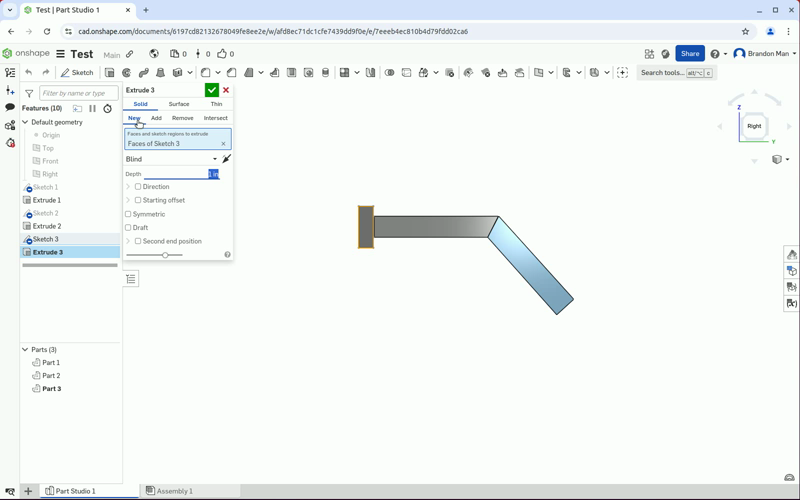
text(21.183)
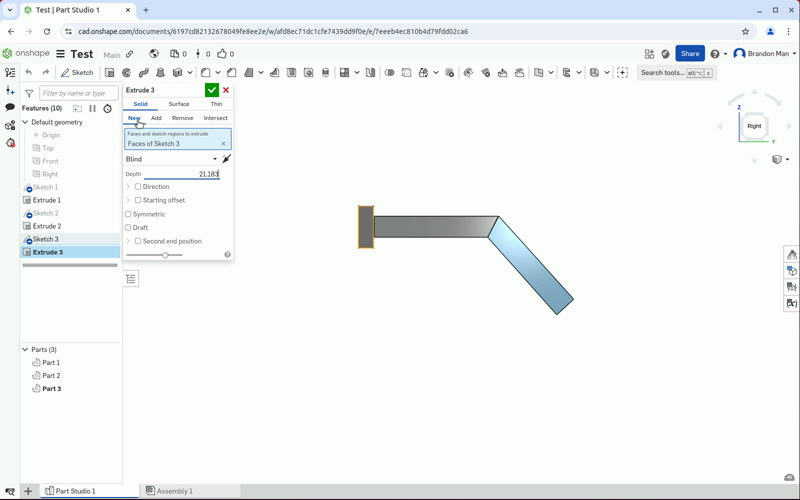
key(enter)
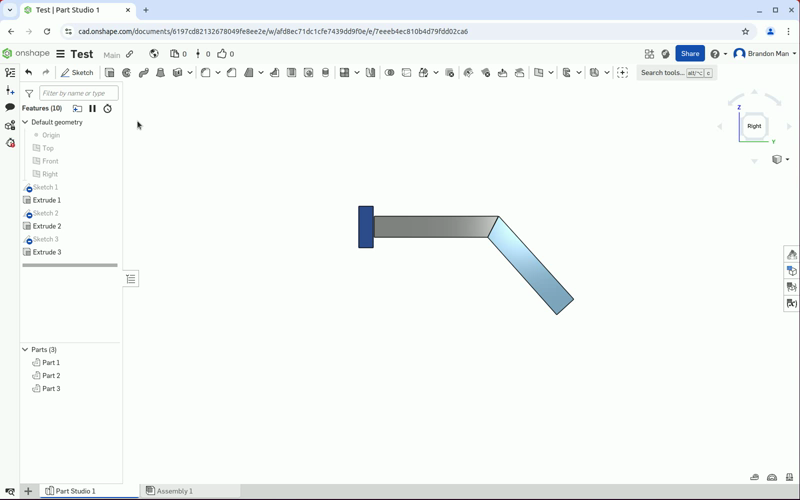
key(shift+h)
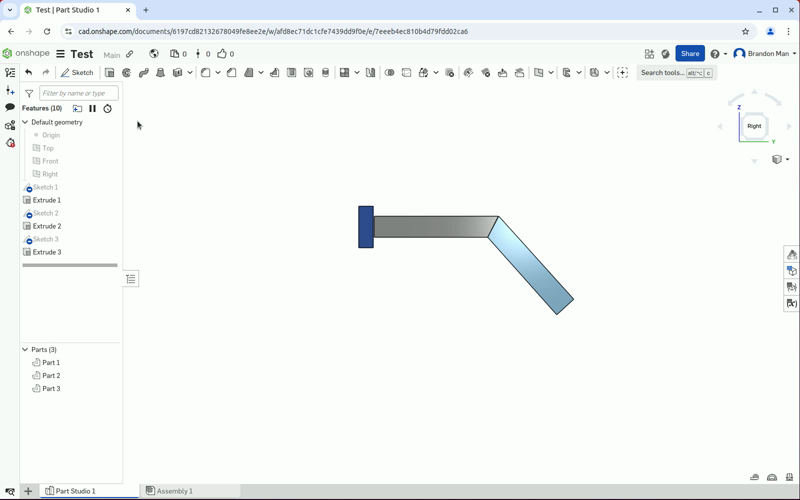
key(shift+h)
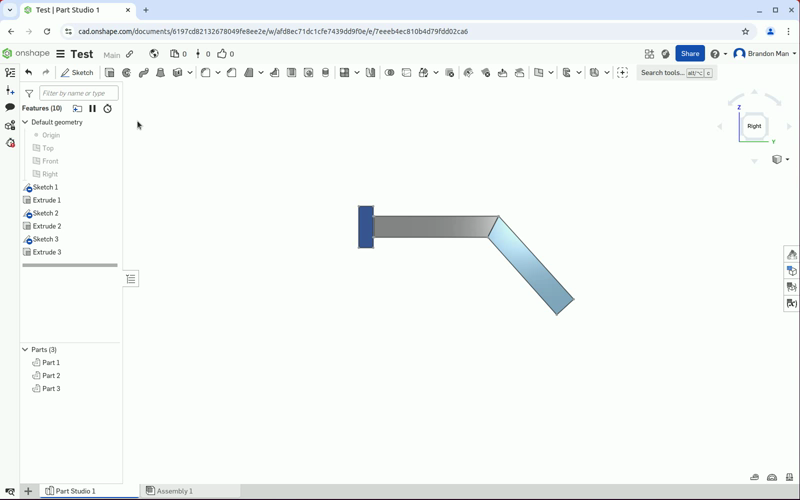
key(shift+7)
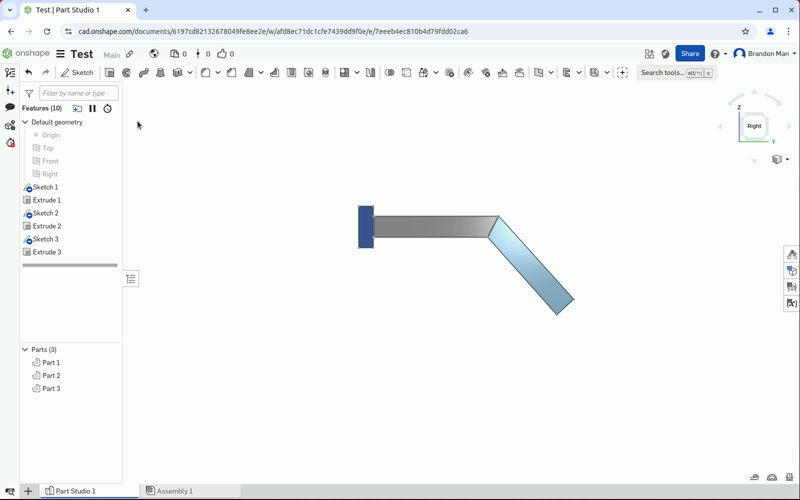
key(right, 2)
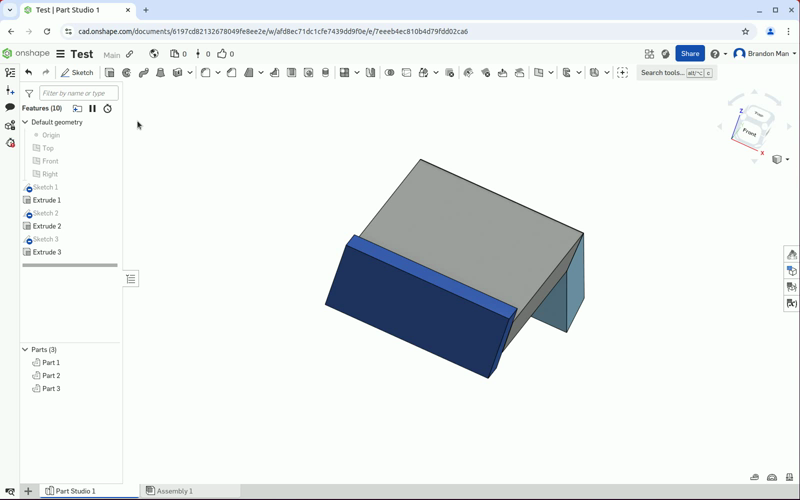
key(down, 2)
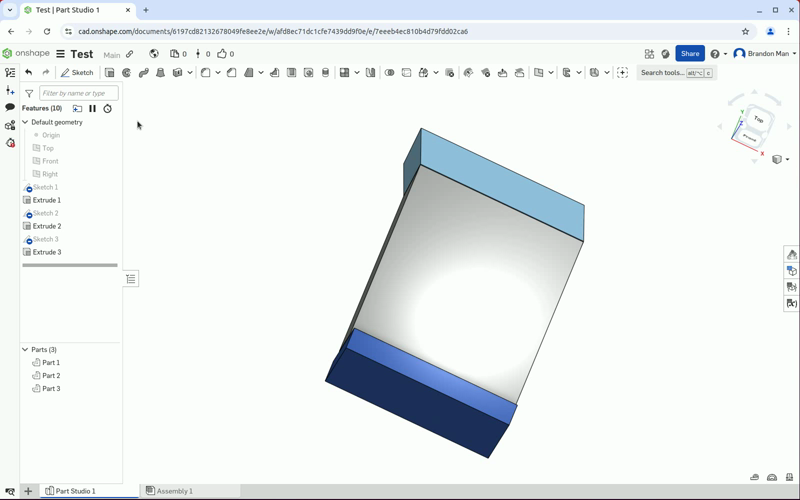
key(up, 2)
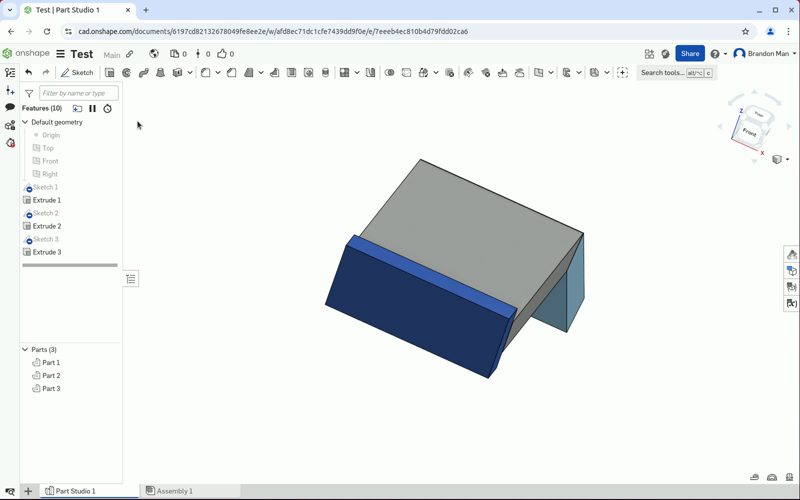
key(left, 2)
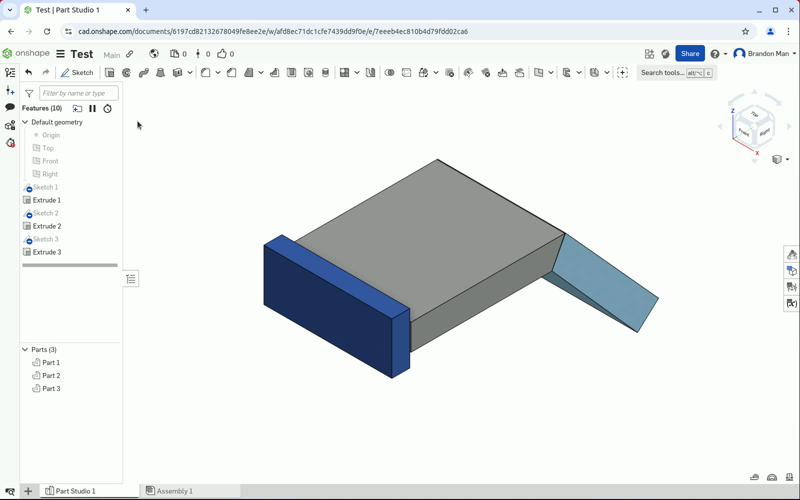
mouse_move(73, 189)
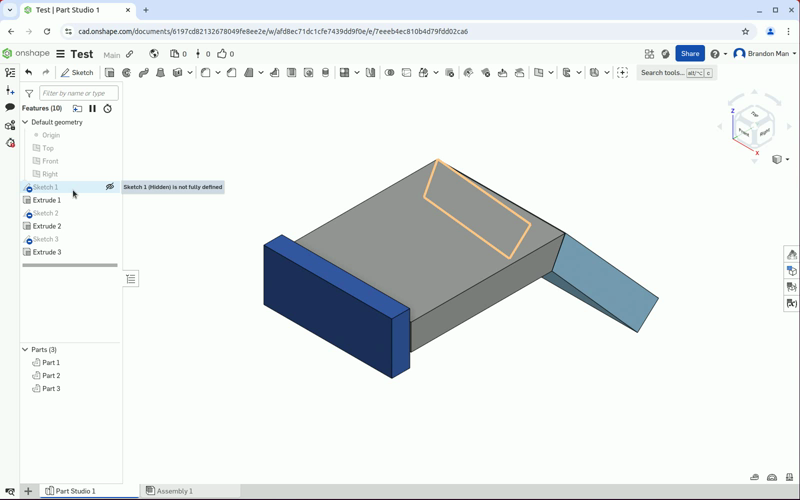
click(73, 189)